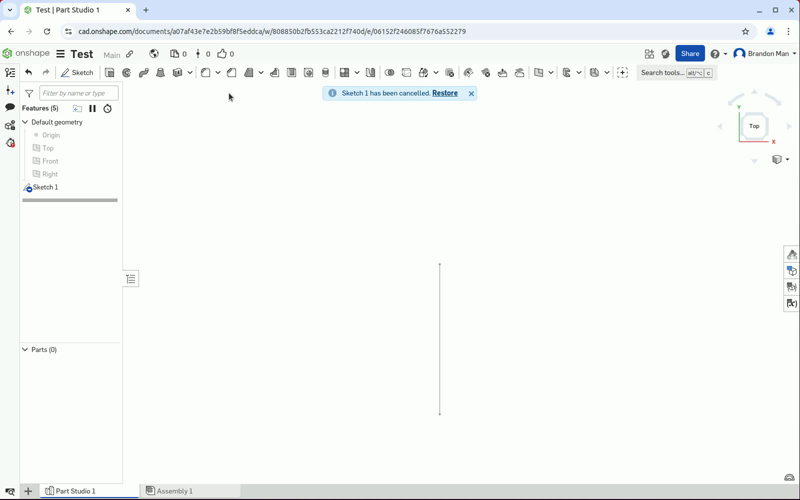
key(shift+h)
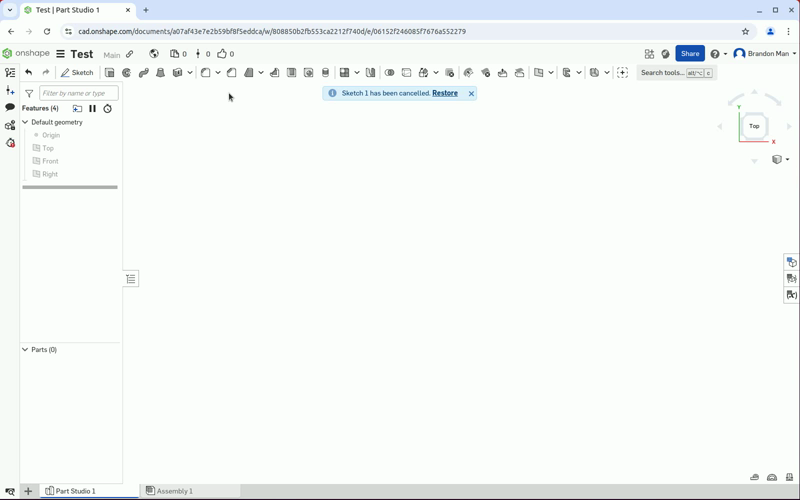
mouse_move(73, 352)
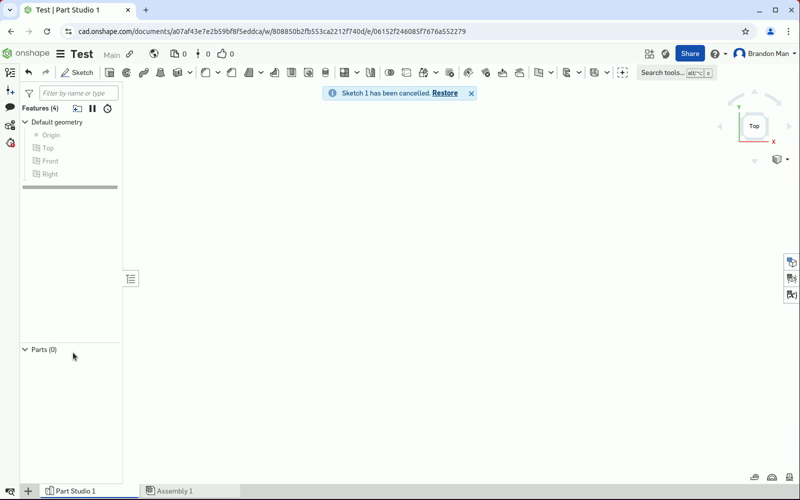
key(y)
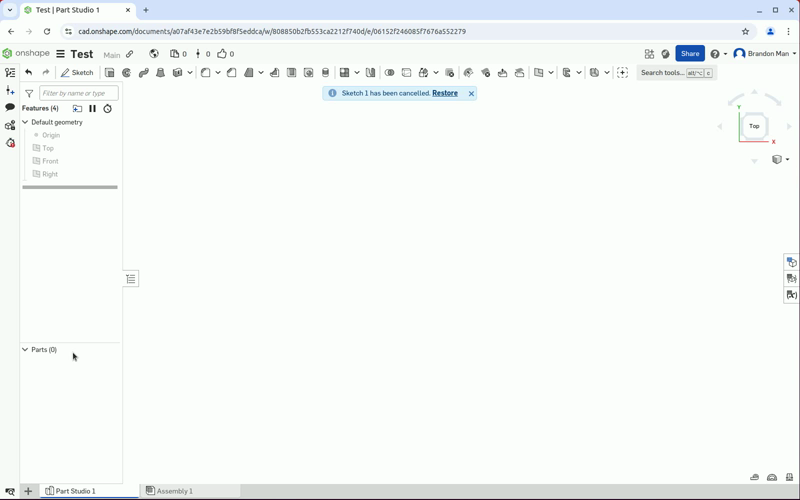
key(shift+p)
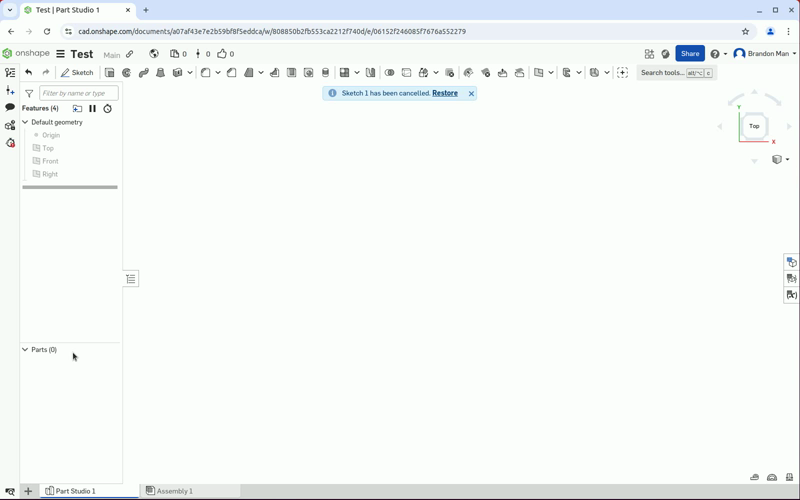
key(space)
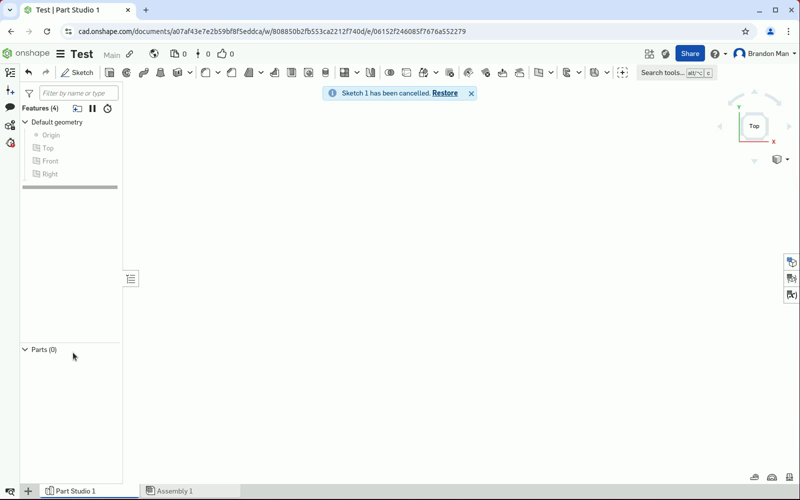
key_down(shift)
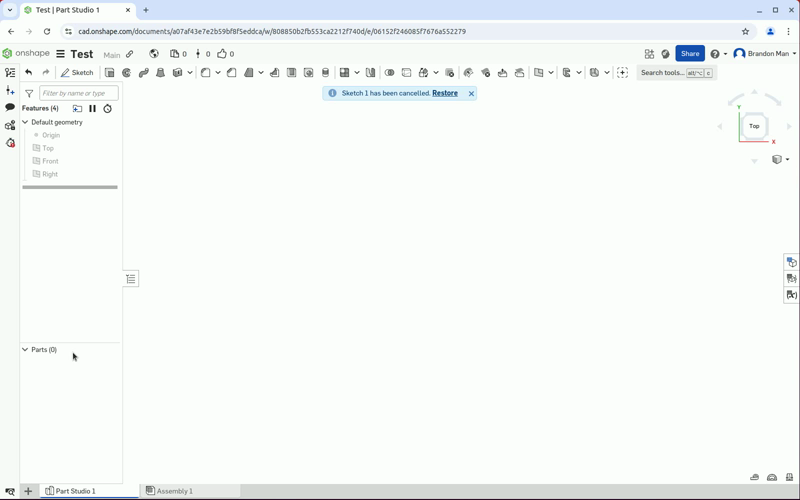
key(up)
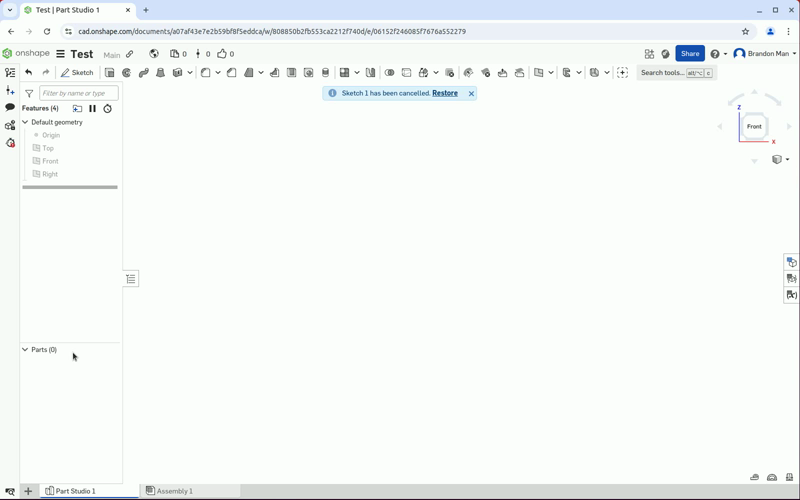
key_up(shift)
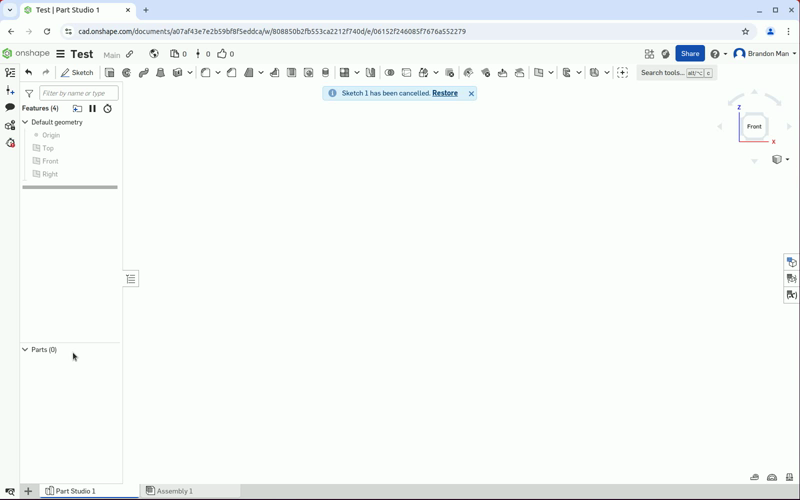
mouse_move(73, 352)
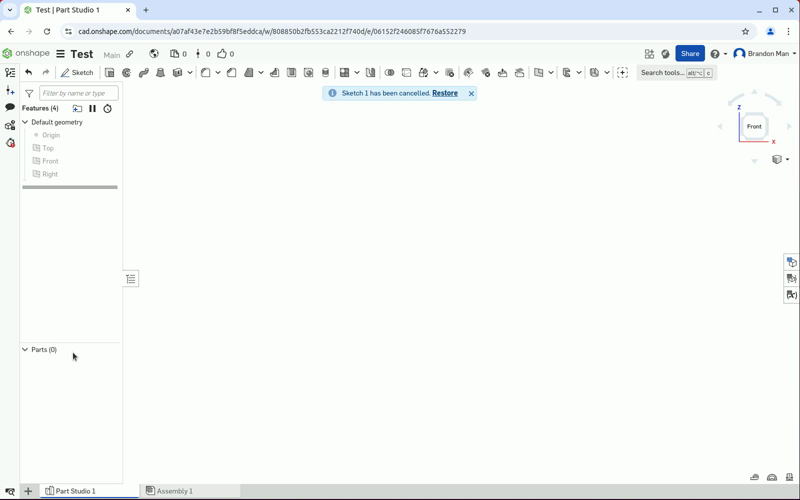
key(shift+y)
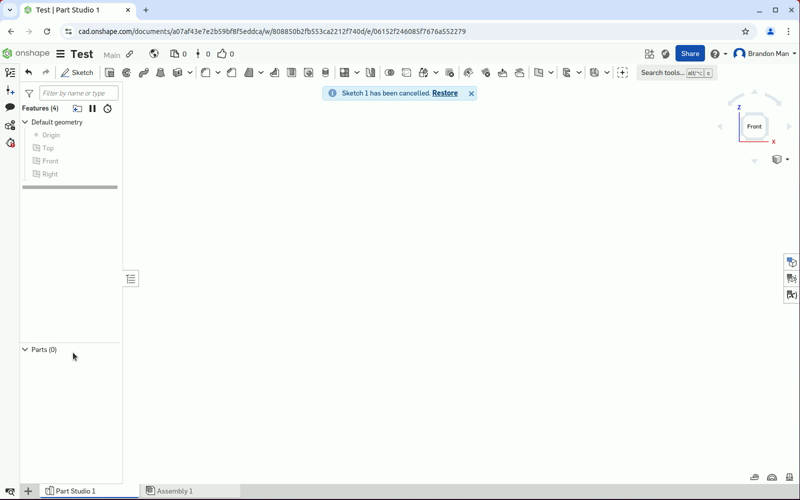
key(shift+s)
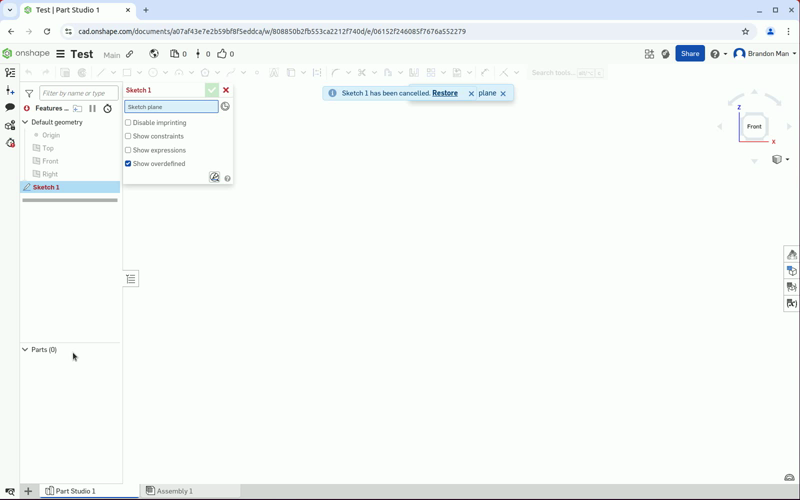
mouse_move(73, 163)
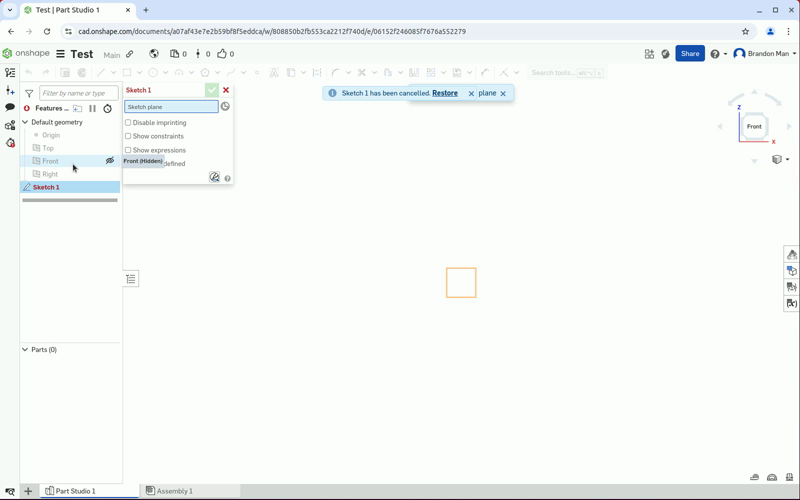
click(73, 163)
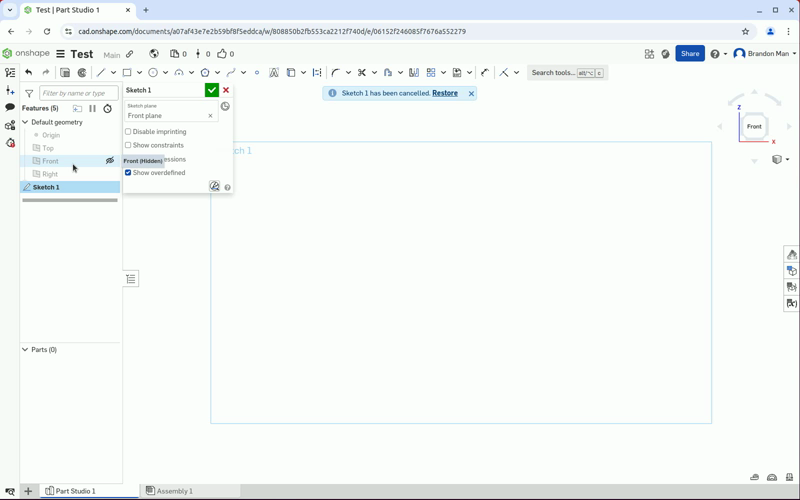
mouse_move(73, 352)
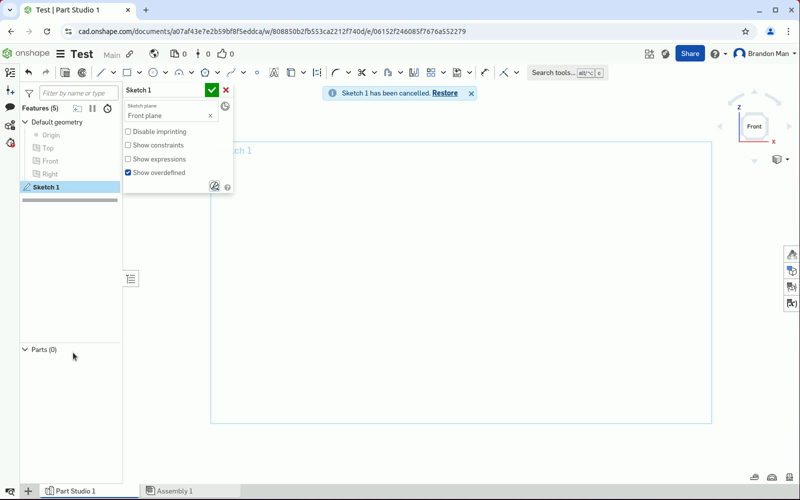
key(y)
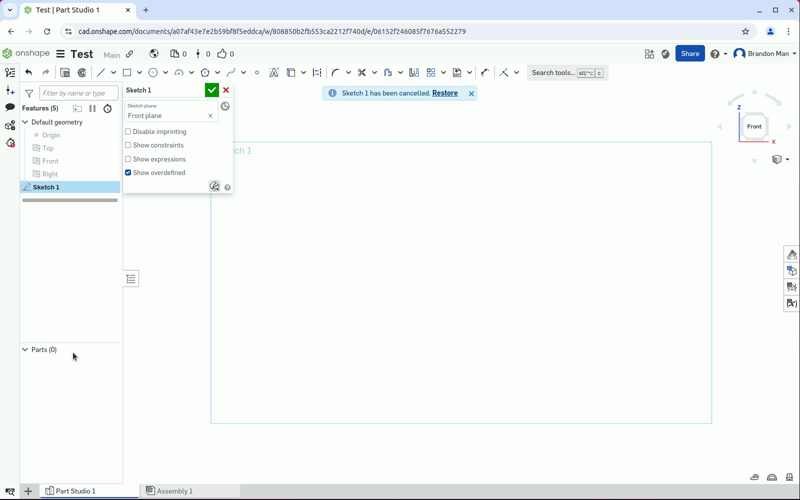
key(l)
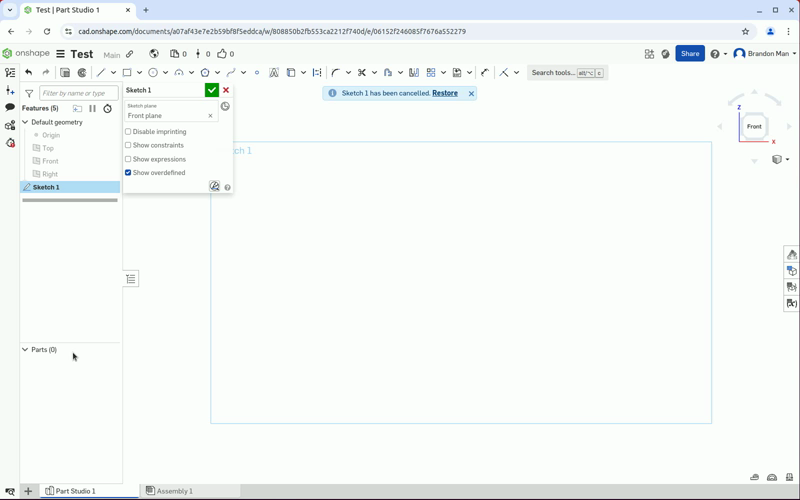
key_down(shift)
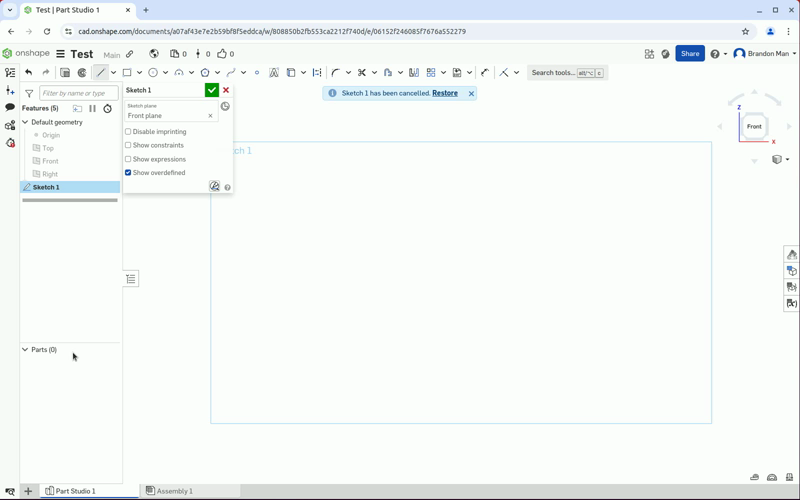
mouse_move(414, 359)
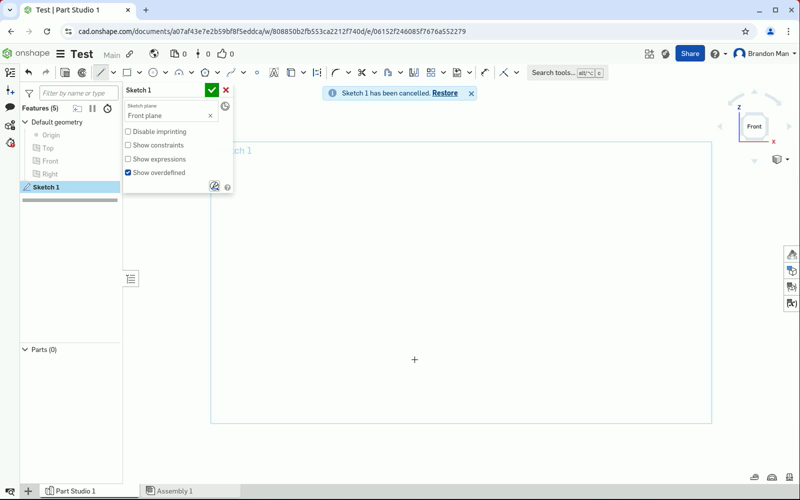
click(414, 359)
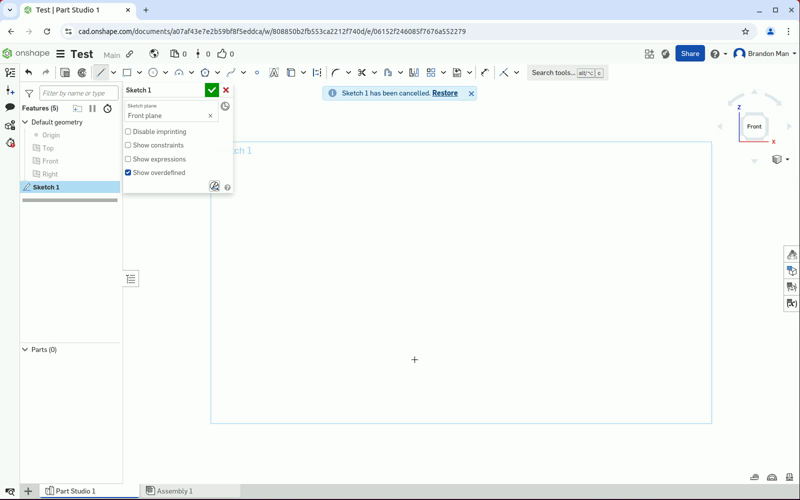
key_up(shift)
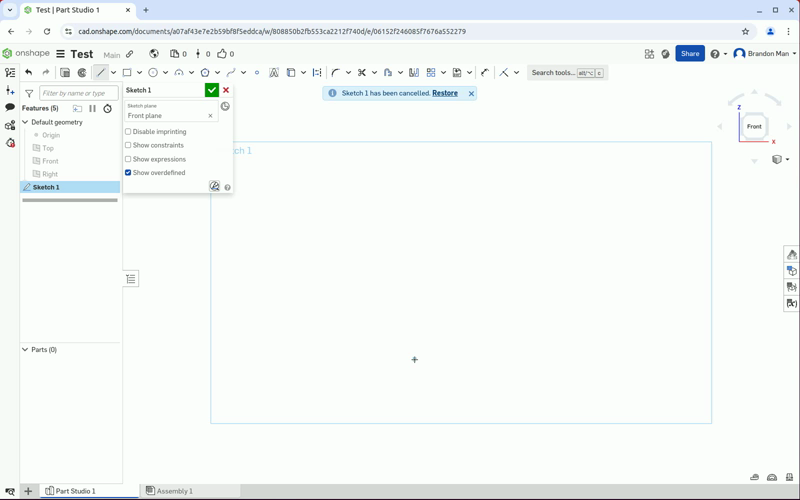
key_down(shift)
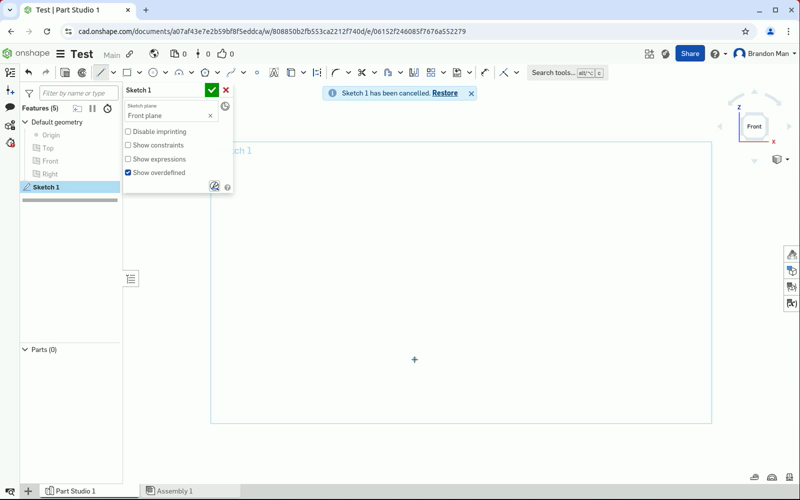
mouse_move(527, 359)
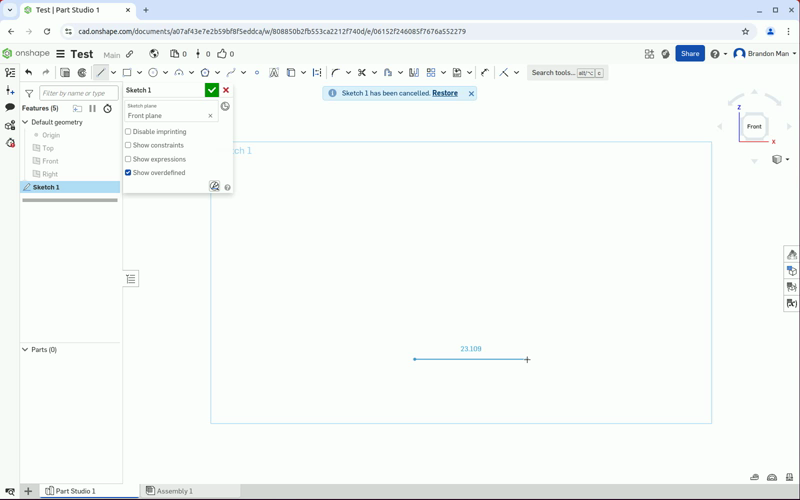
click(527, 359)
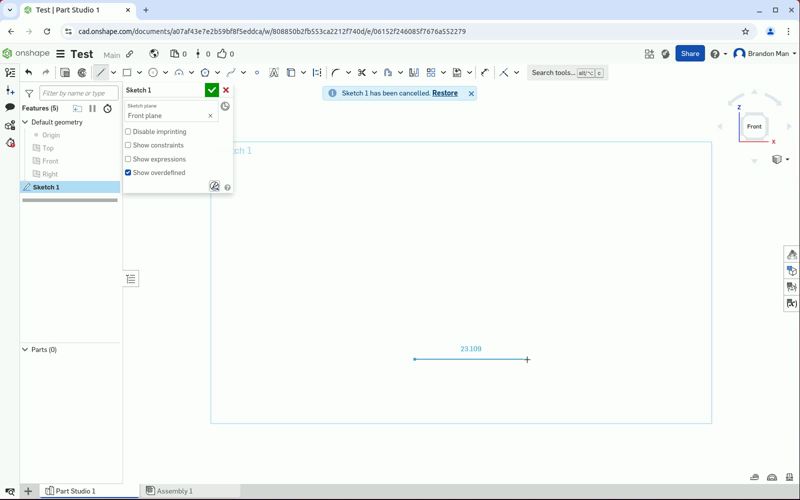
key_up(shift)
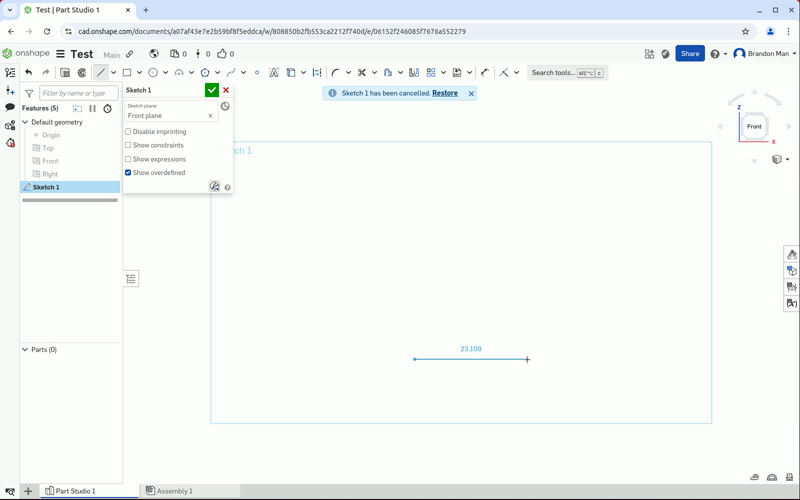
key_down(shift)
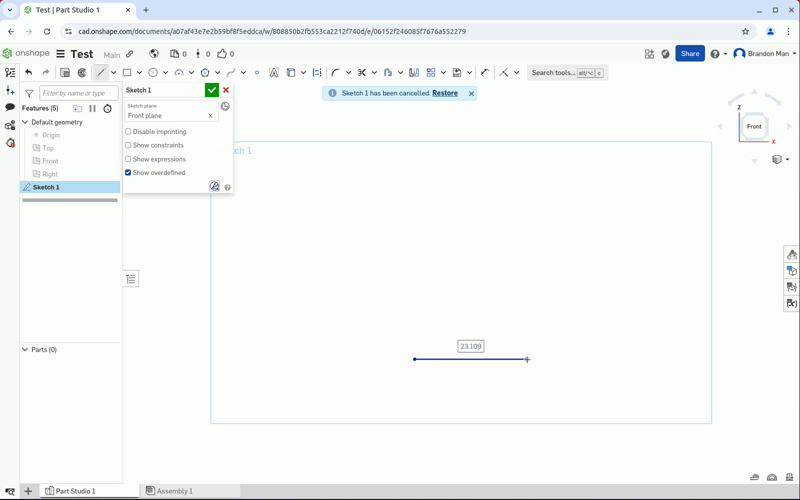
mouse_move(527, 246)
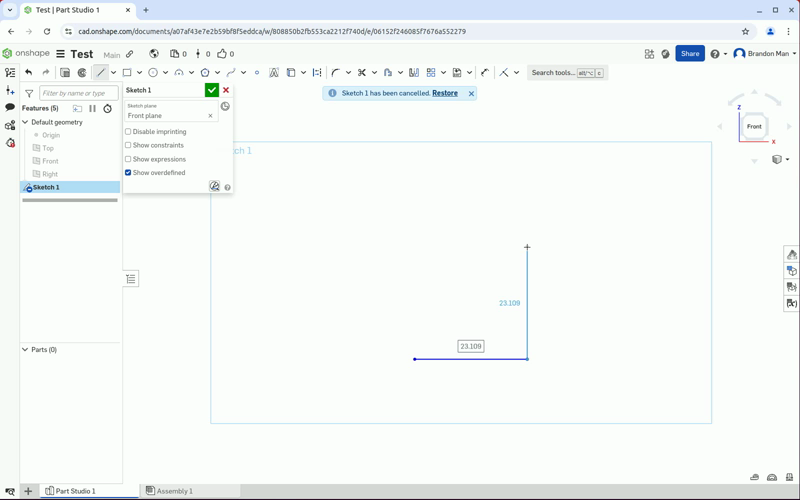
click(527, 246)
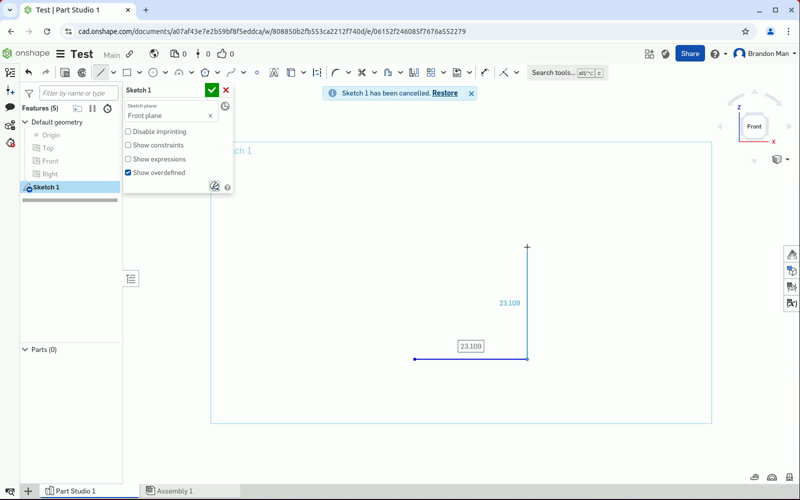
key_up(shift)
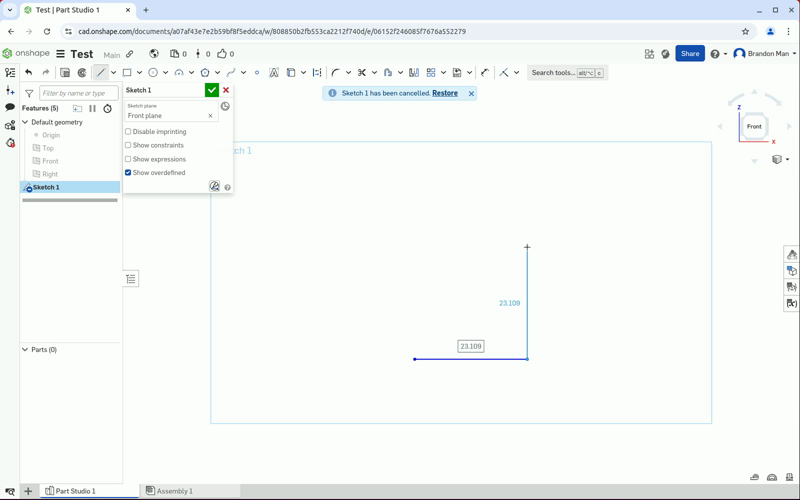
key_down(shift)
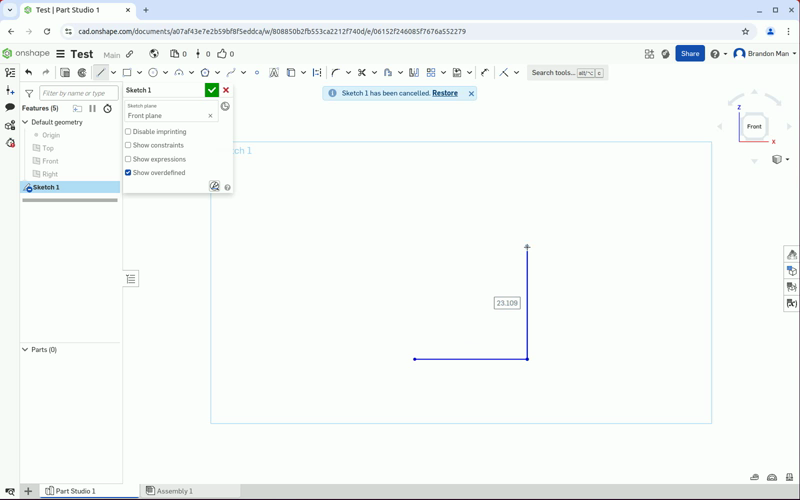
mouse_move(414, 246)
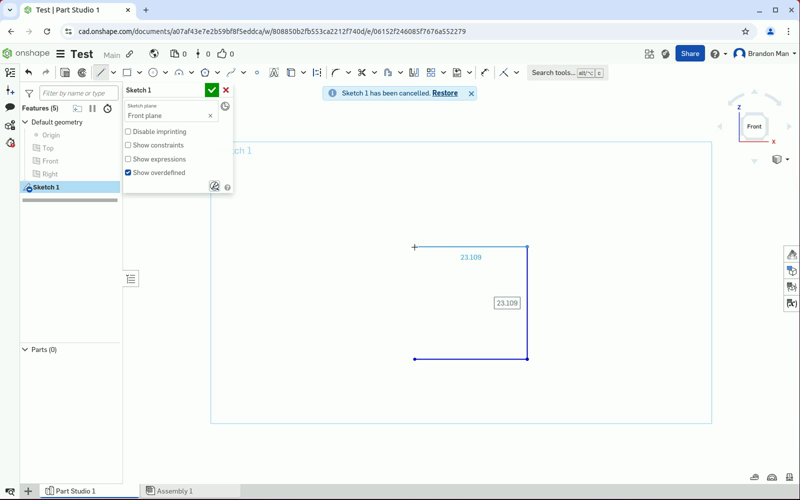
click(414, 246)
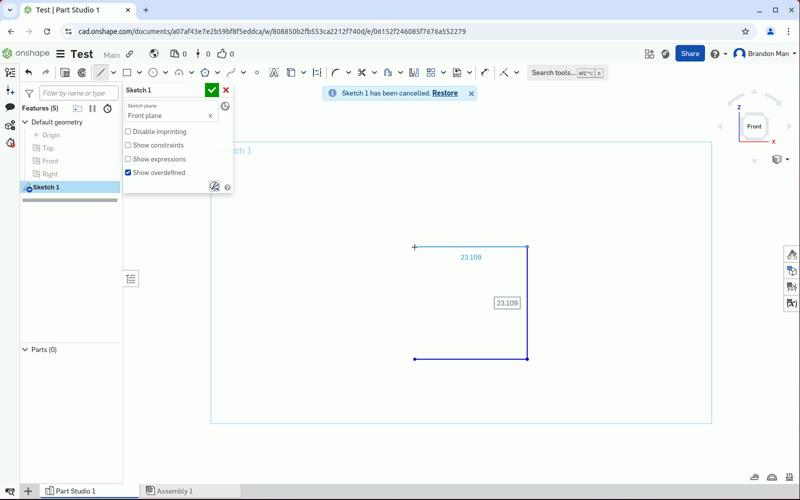
key_up(shift)
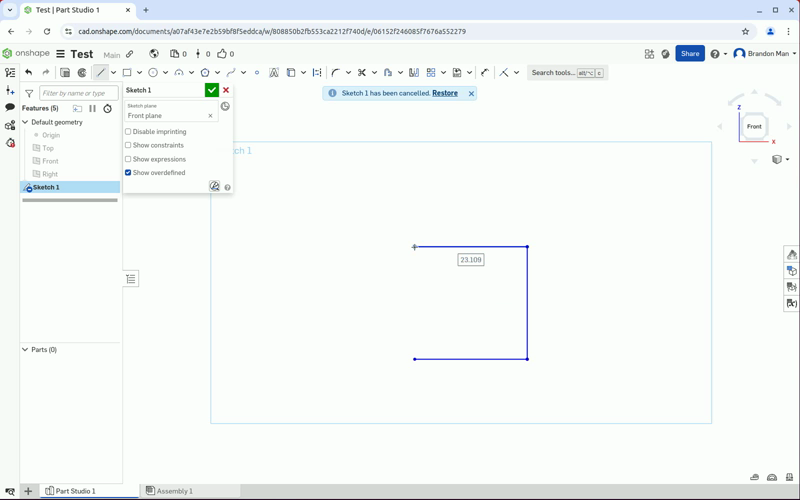
key_down(shift)
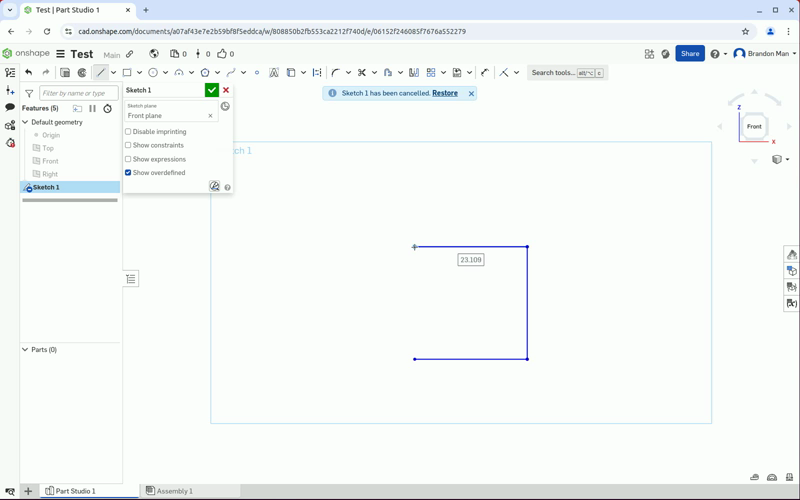
mouse_move(414, 359)
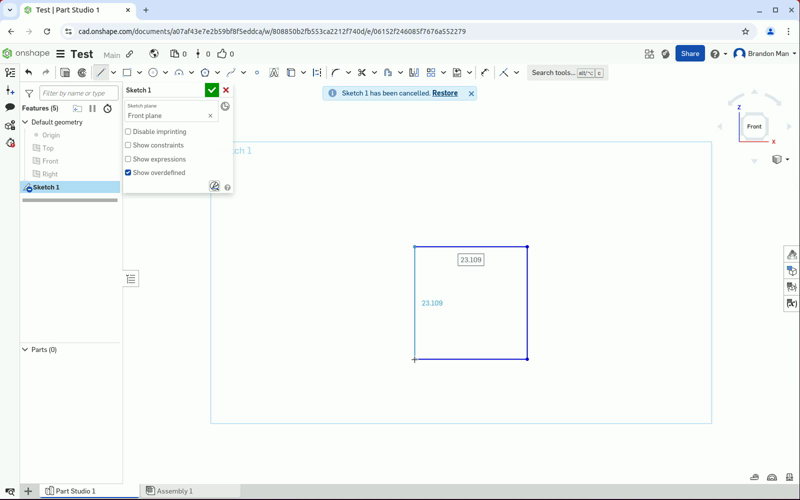
key_up(shift)
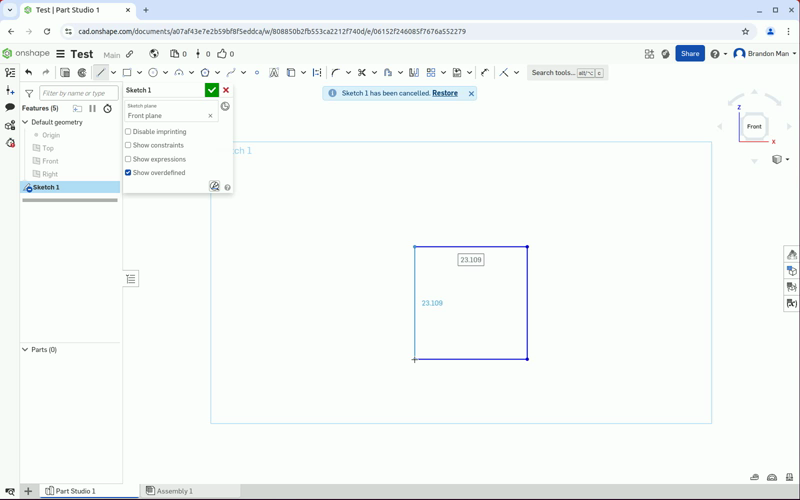
click(414, 359)
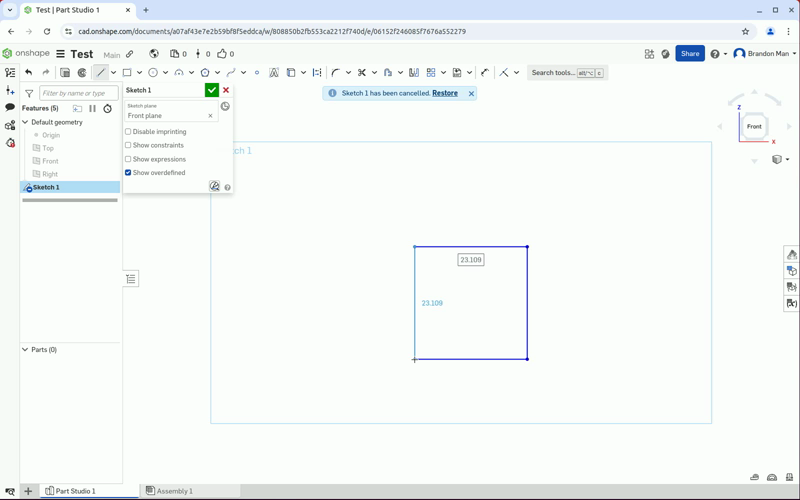
key(esc)
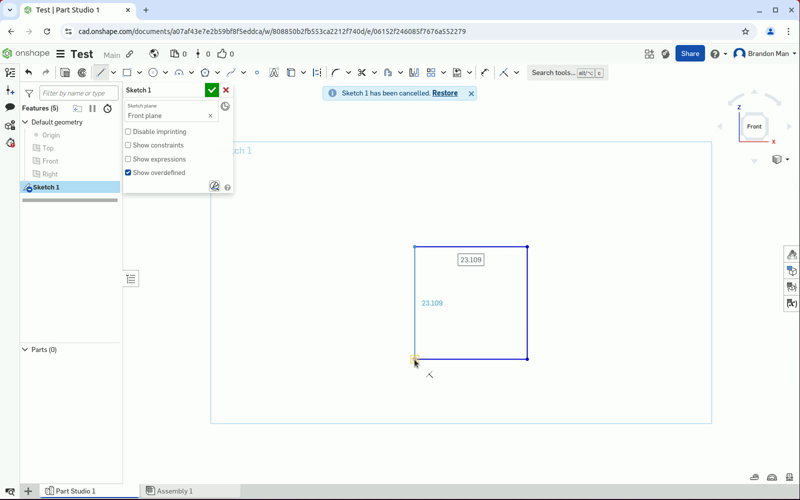
mouse_move(454, 342)
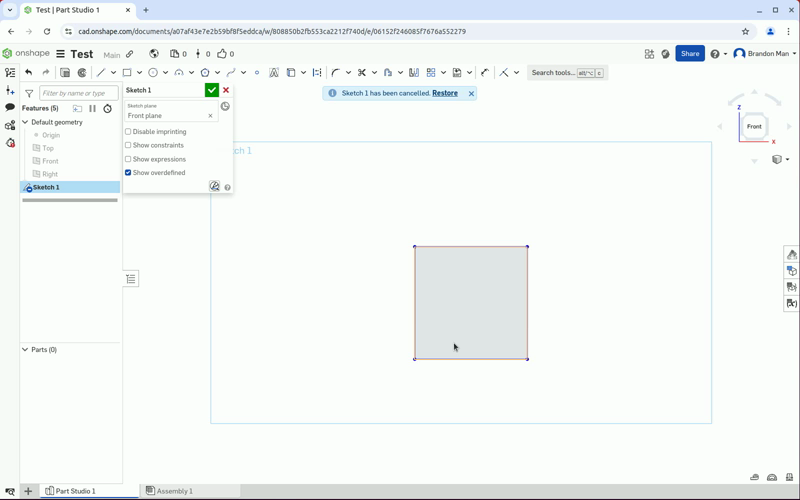
click(454, 342)
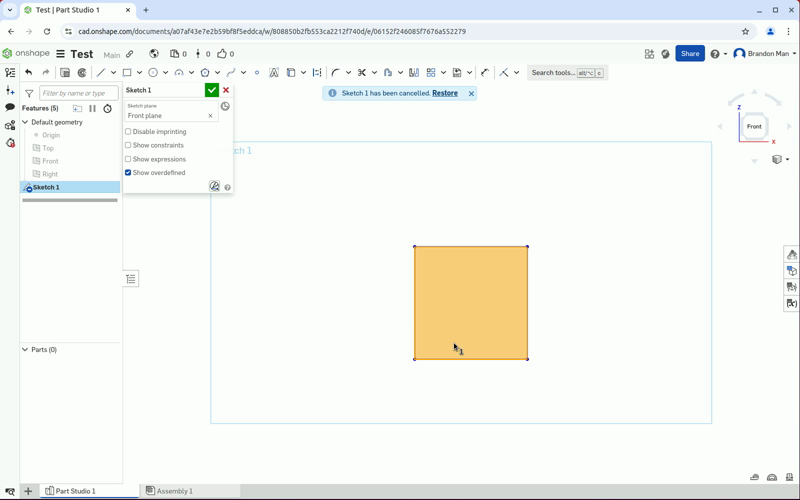
mouse_move(73, 352)
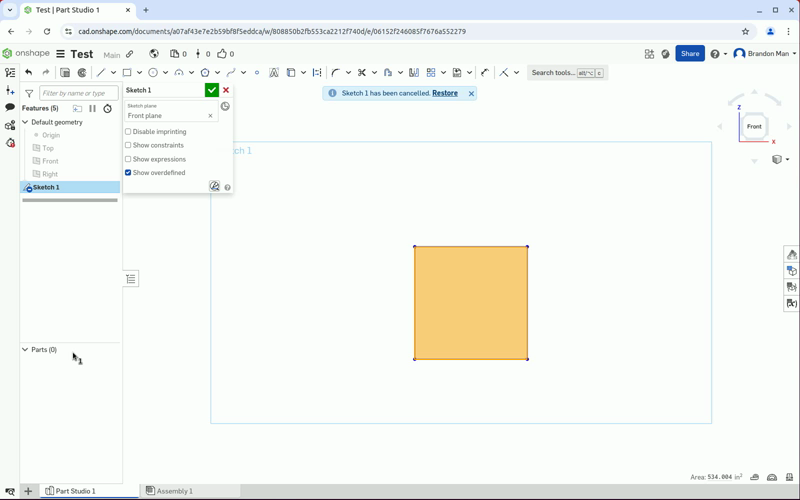
key(shift+y)
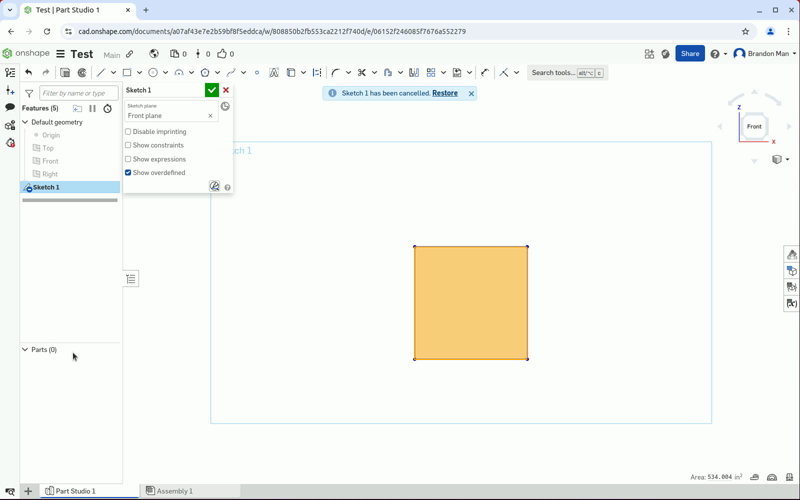
key(shift+e)
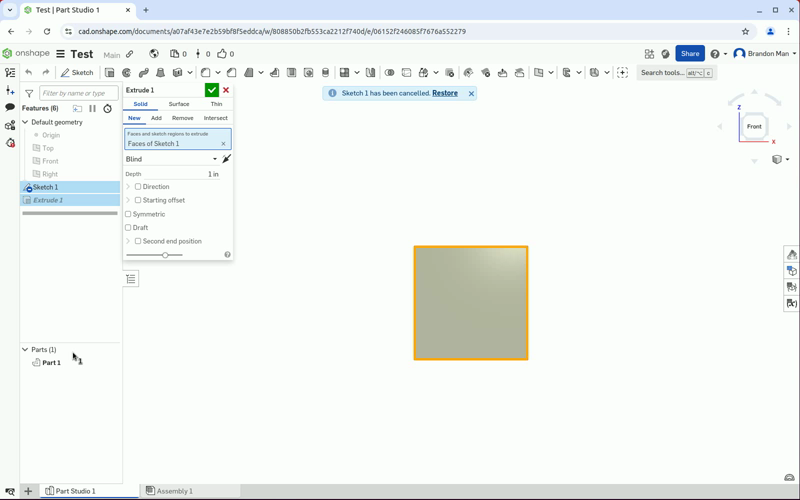
mouse_move(143, 106)
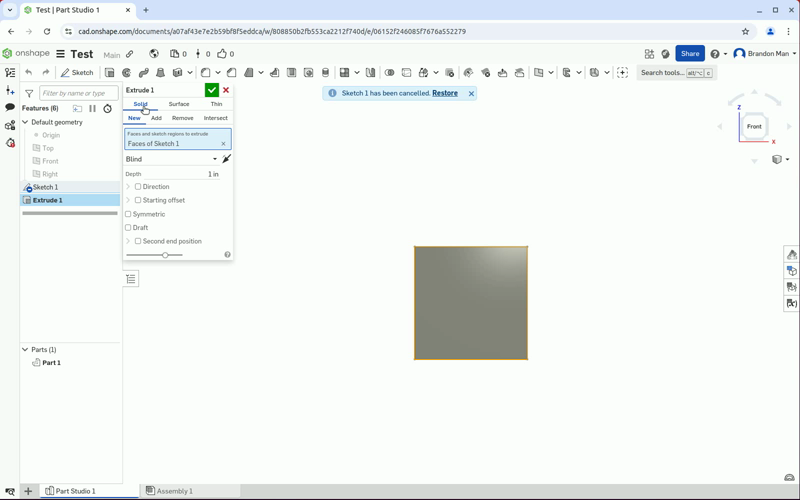
click(143, 106)
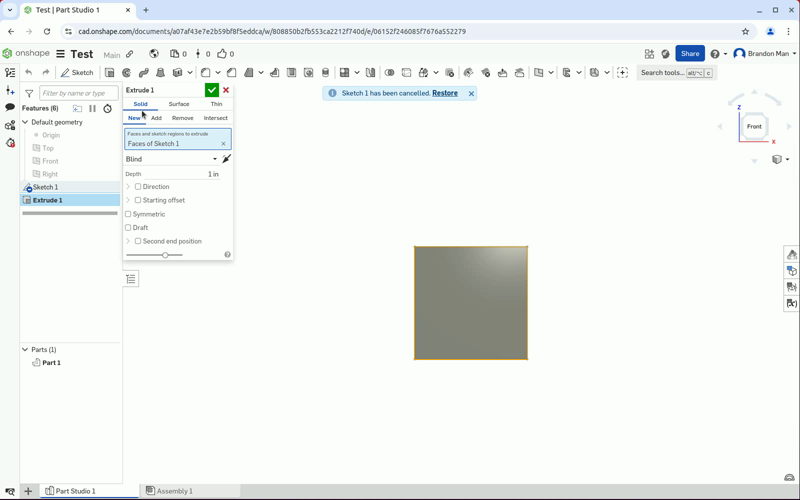
mouse_move(137, 120)
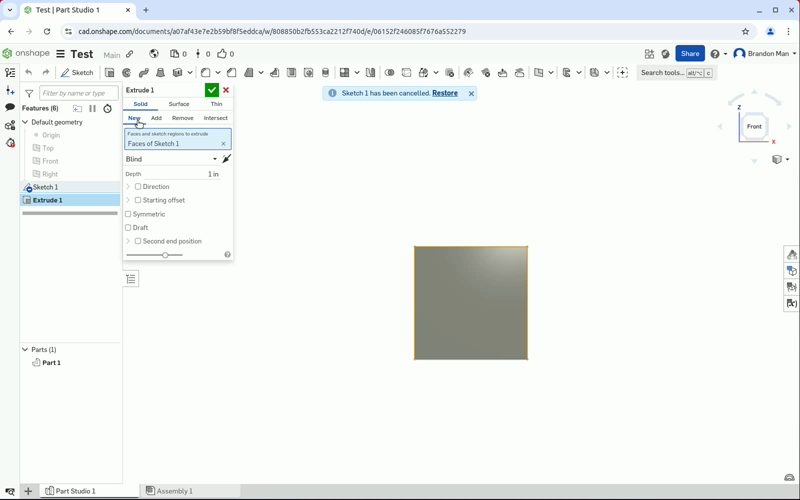
click(137, 120)
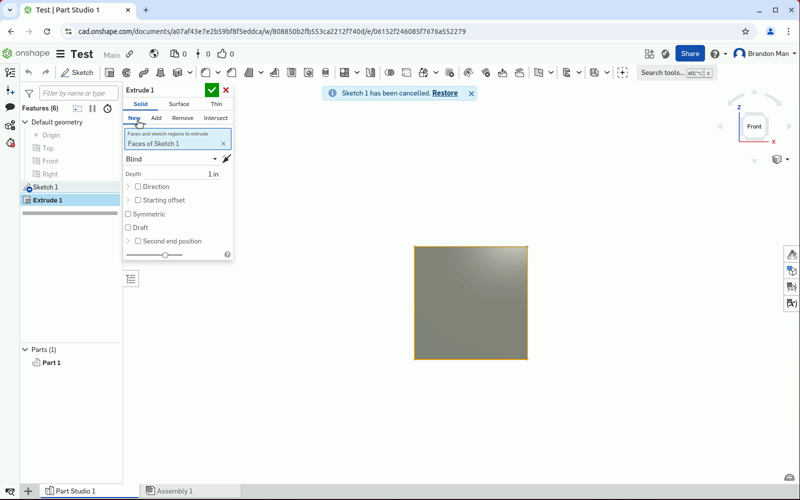
key(tab, 4)
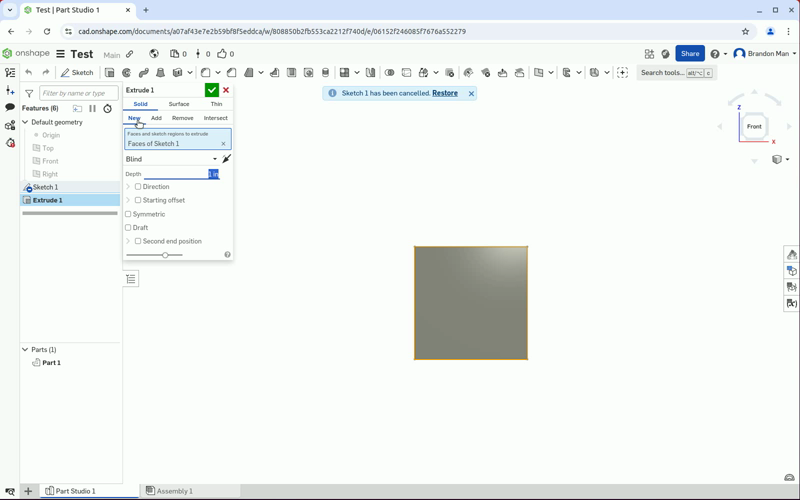
text(23.108)
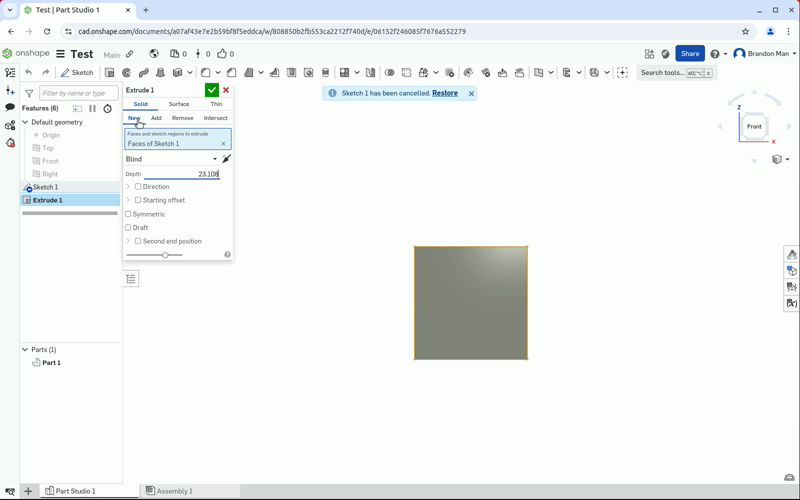
key(enter)
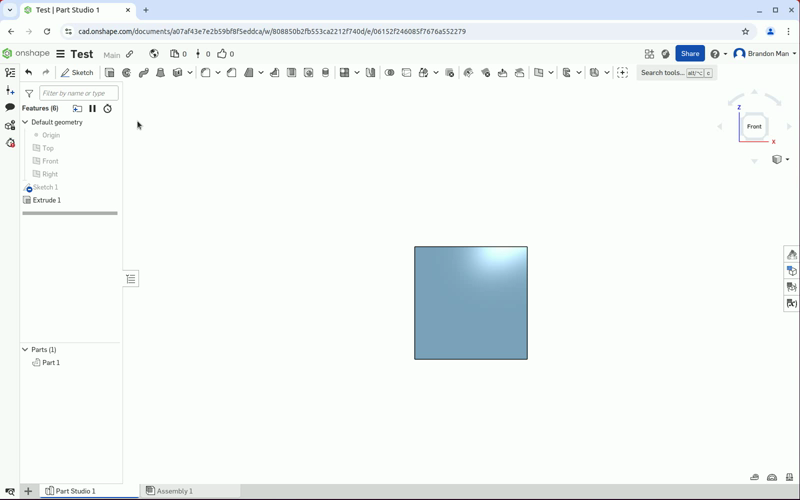
key(shift+h)
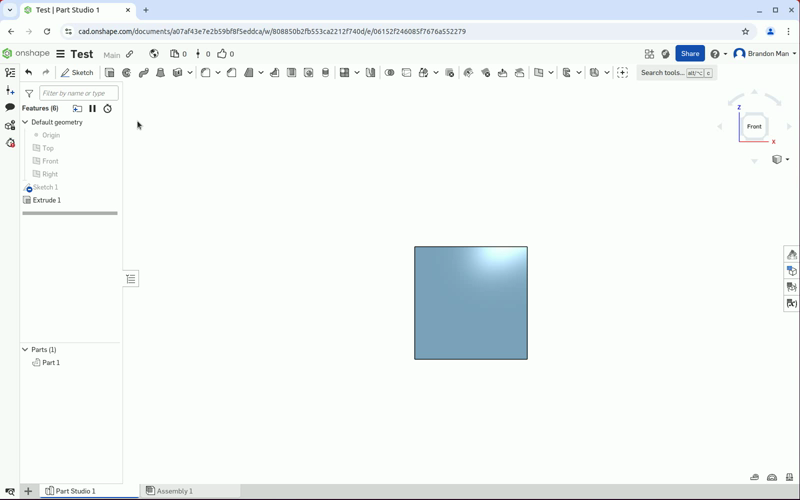
key(shift+h)
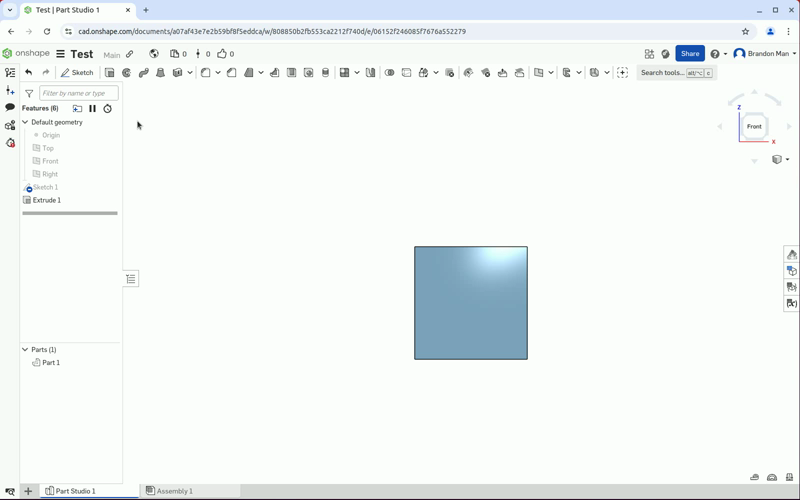
mouse_move(73, 189)
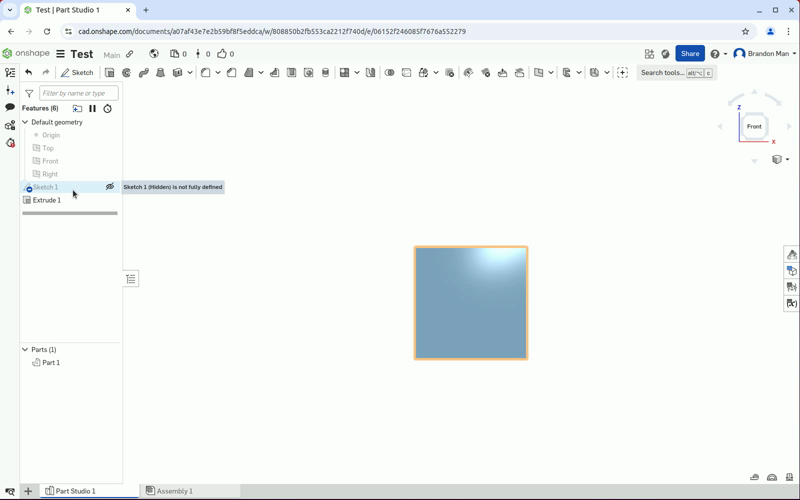
click(73, 189)
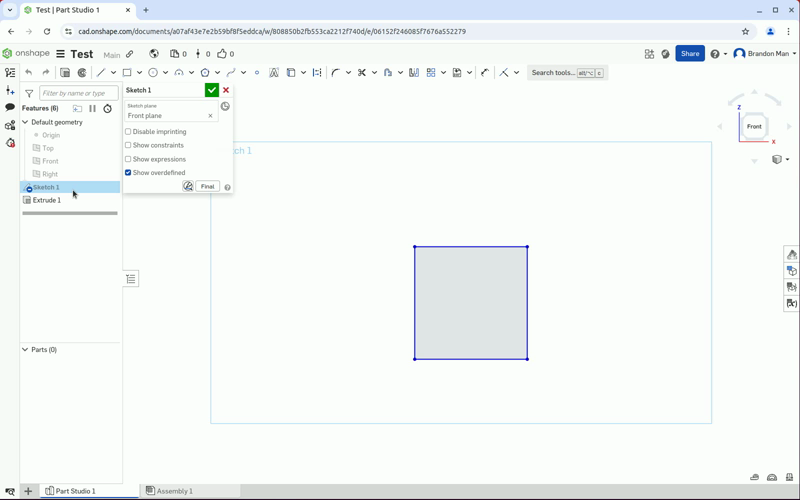
mouse_move(229, 92)
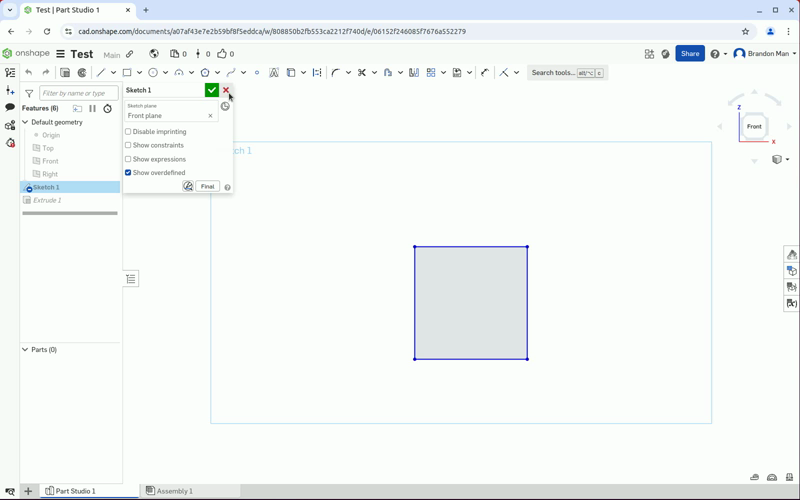
click(229, 92)
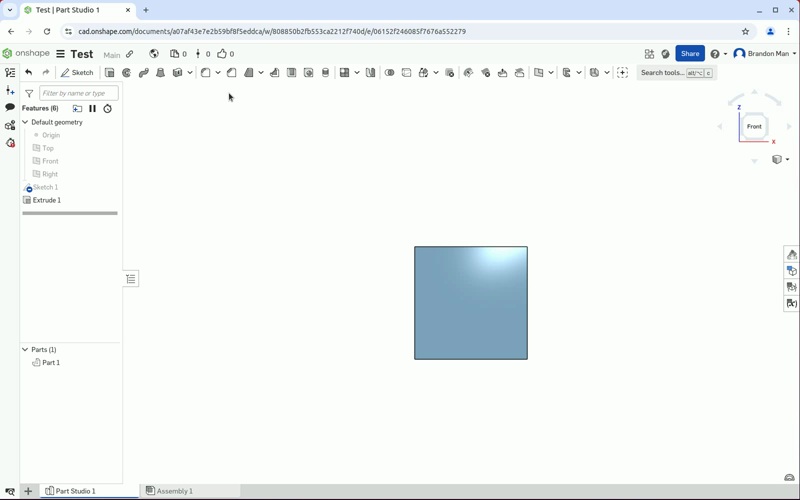
mouse_move(541, 75)
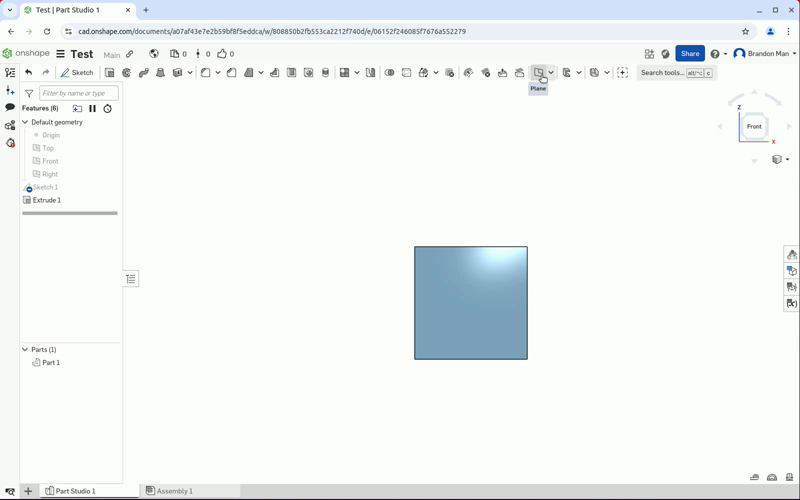
click(541, 75)
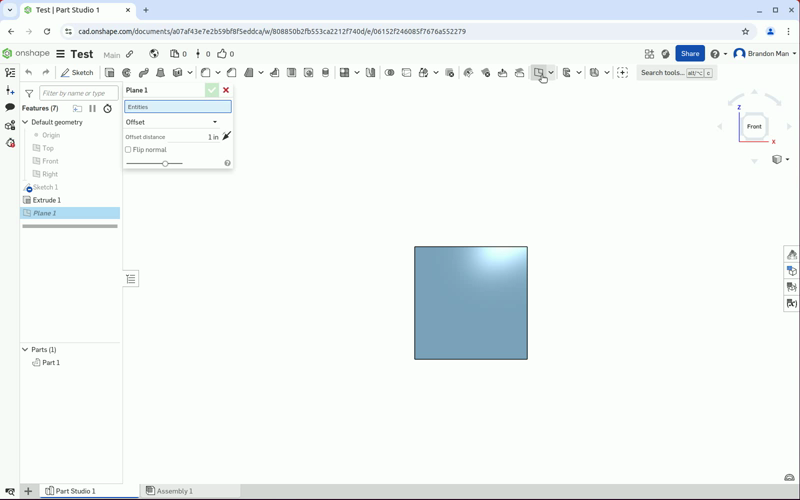
mouse_move(73, 163)
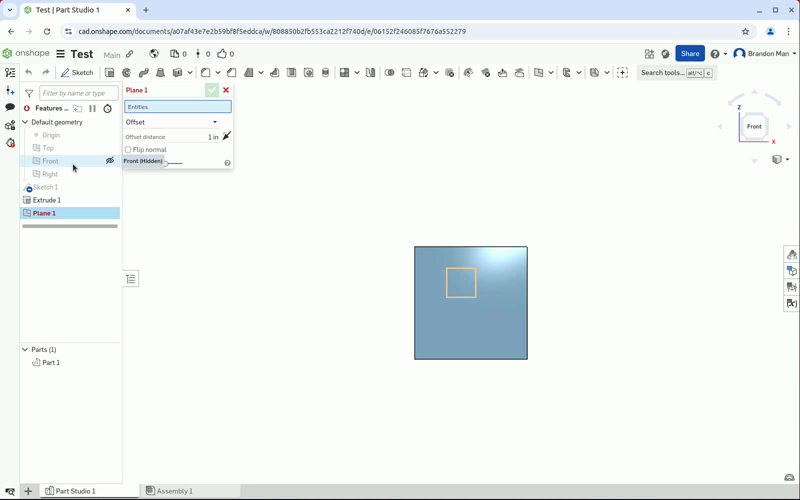
click(73, 163)
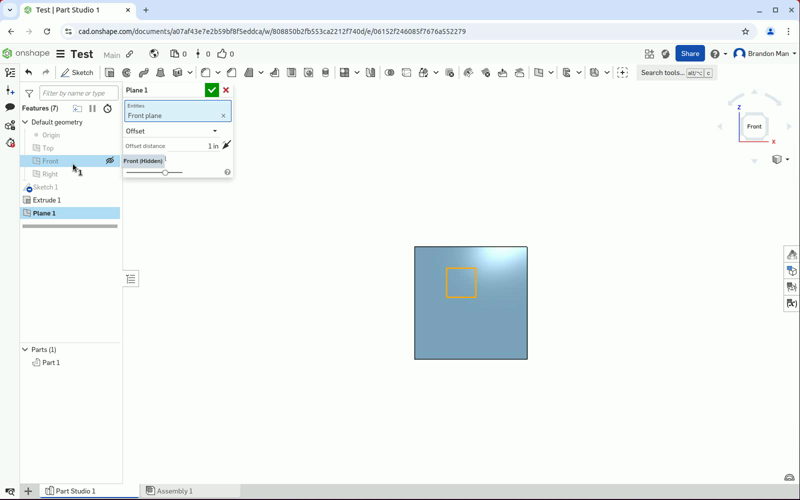
key(tab, 2)
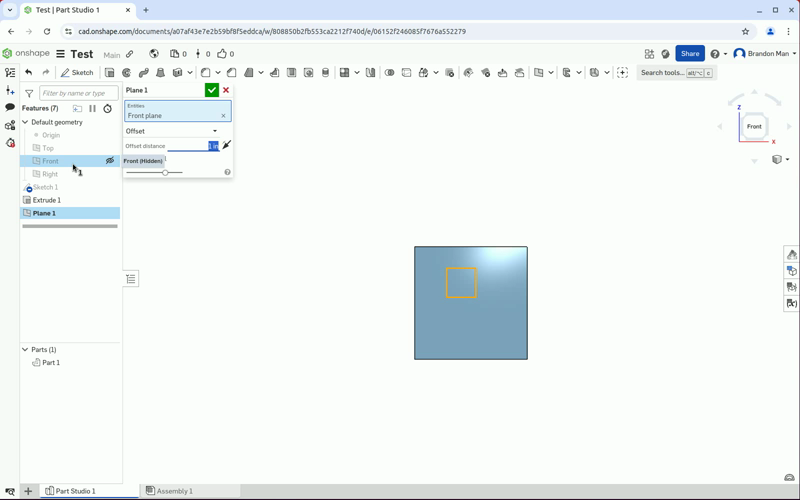
text(23.108)
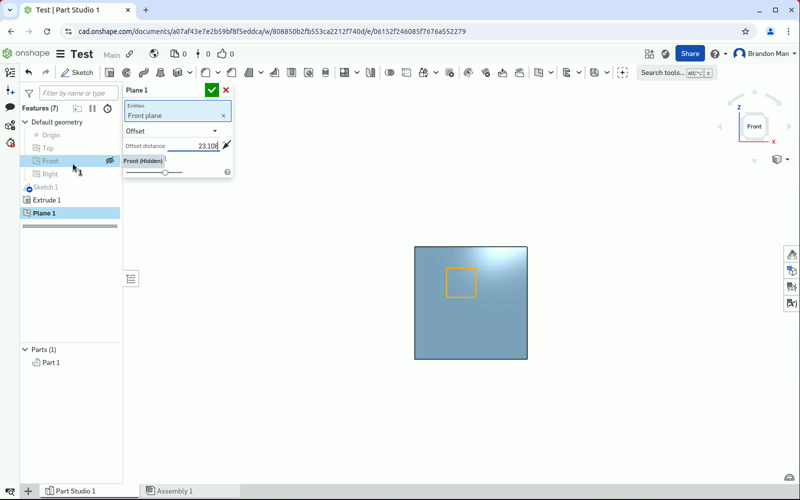
key(enter, 2)
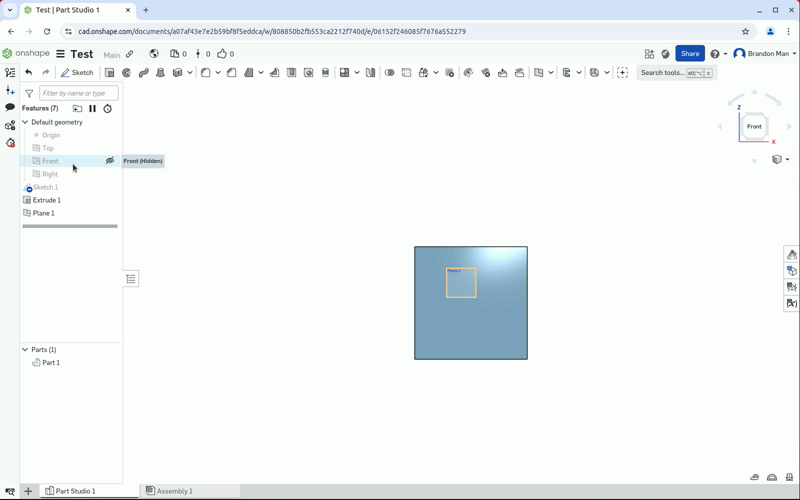
key(shift+s)
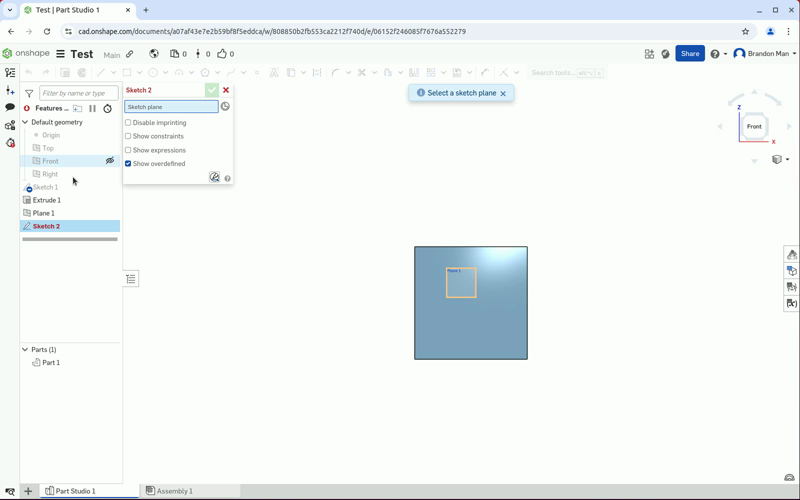
mouse_move(73, 215)
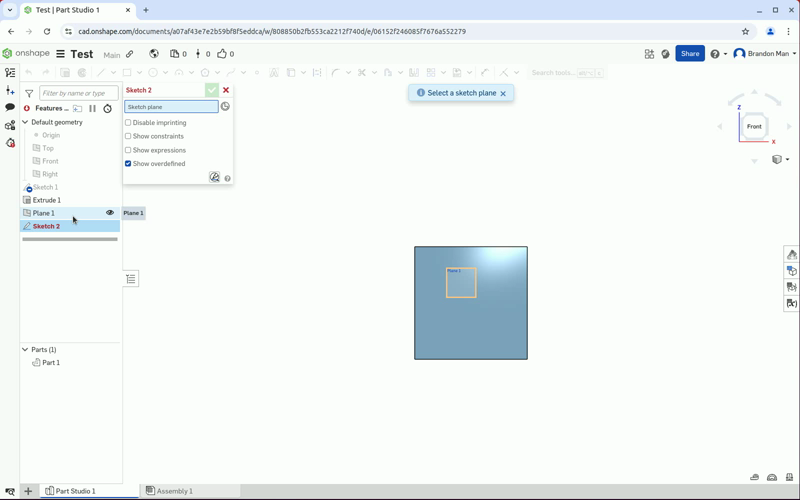
click(73, 215)
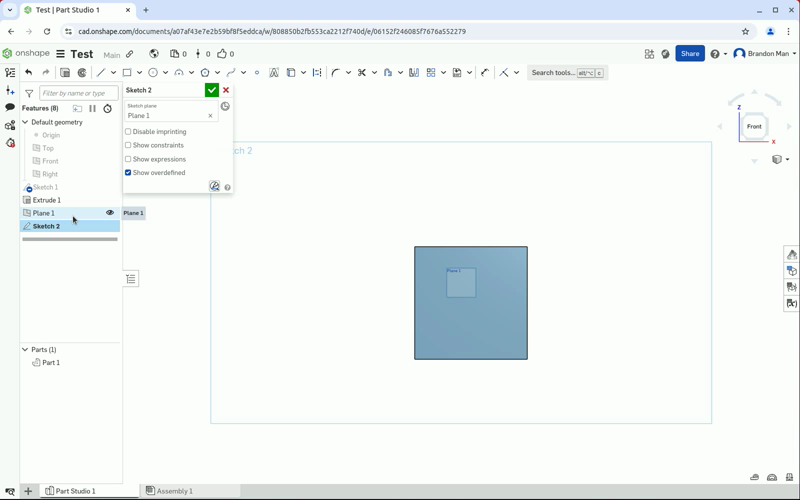
mouse_move(73, 352)
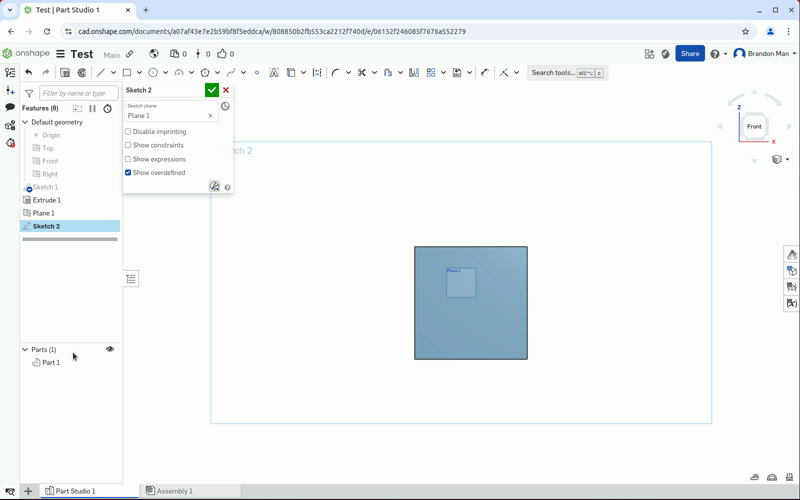
key(y)
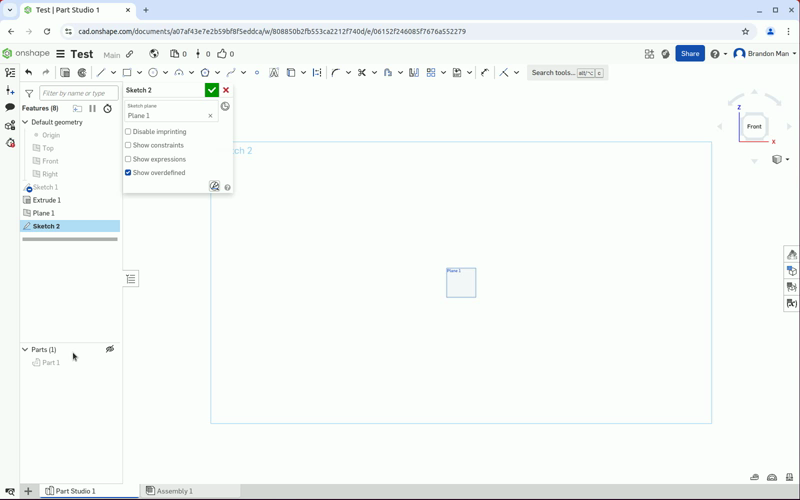
key(l)
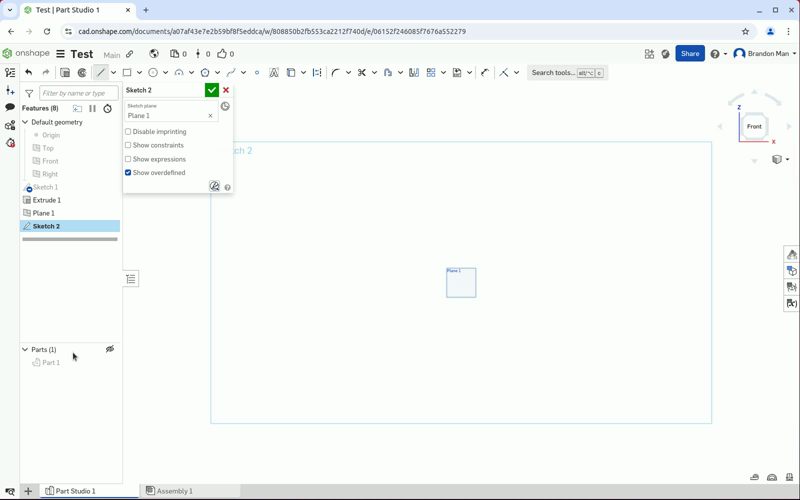
key_down(shift)
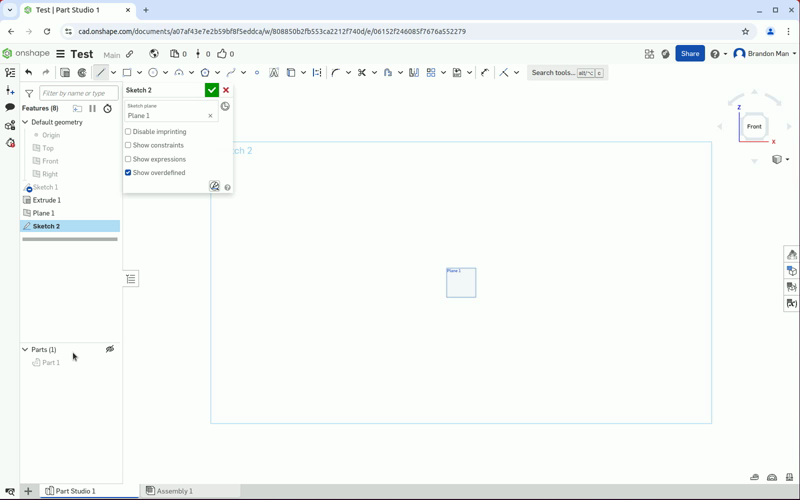
mouse_move(471, 303)
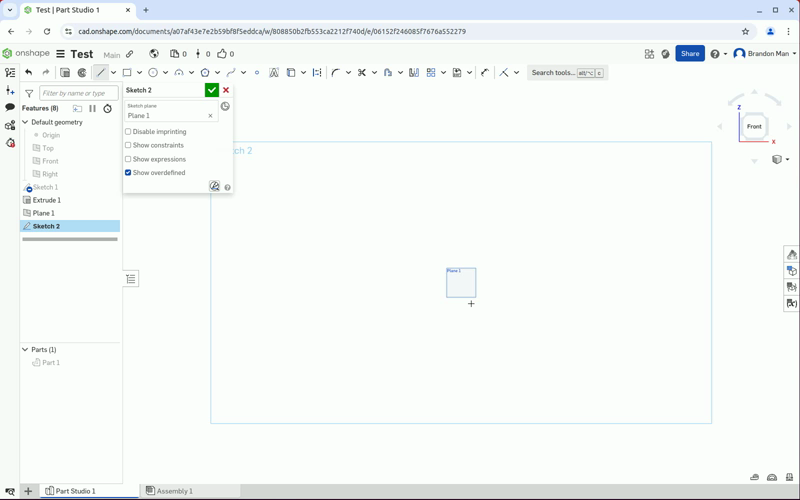
click(471, 303)
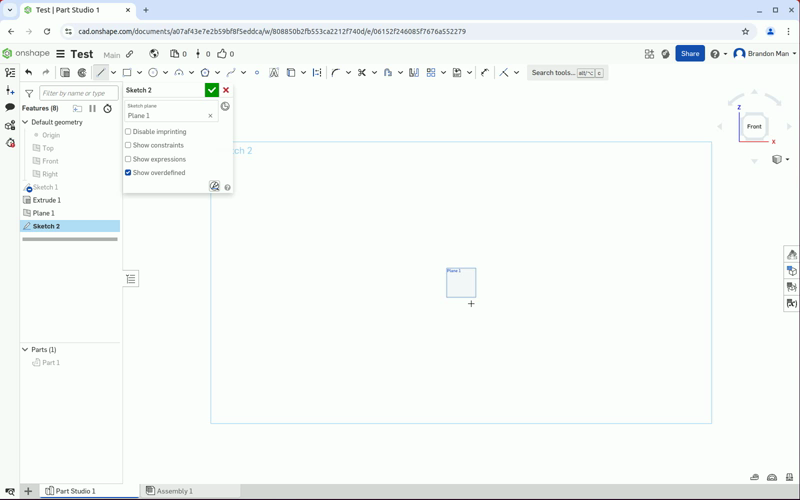
key_up(shift)
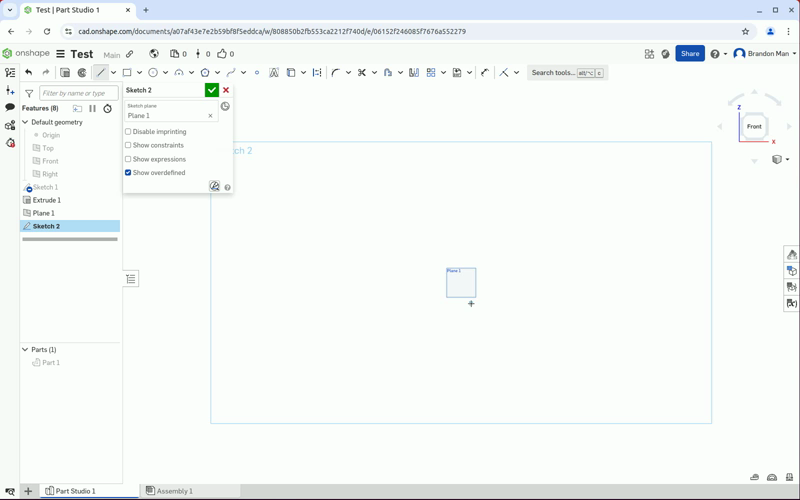
key_down(shift)
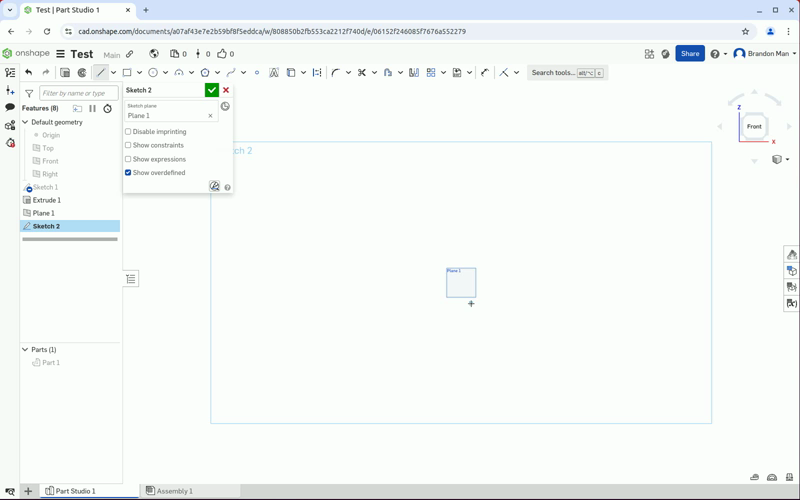
mouse_move(501, 303)
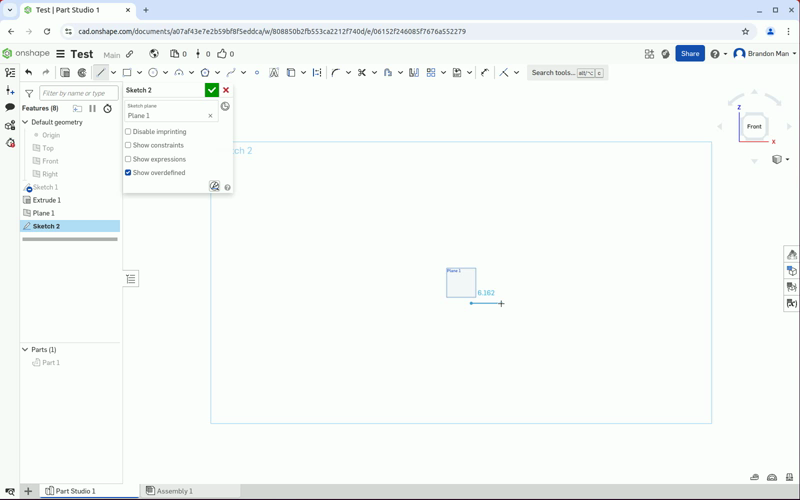
mouse_move(528, 303)
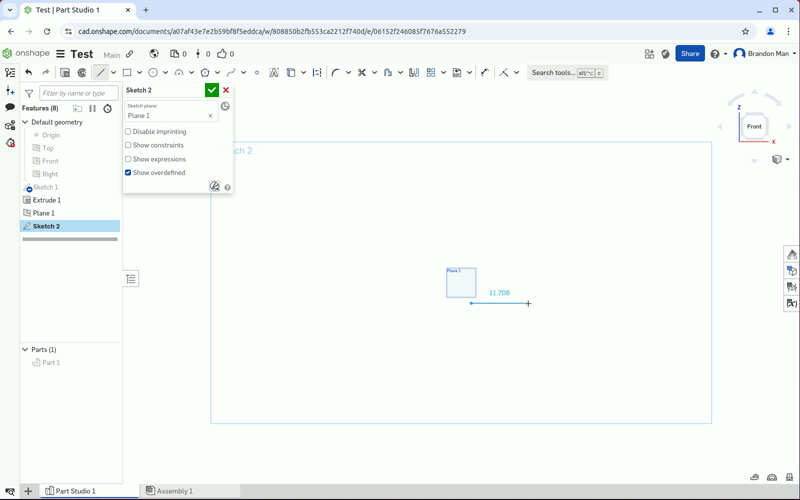
click(528, 303)
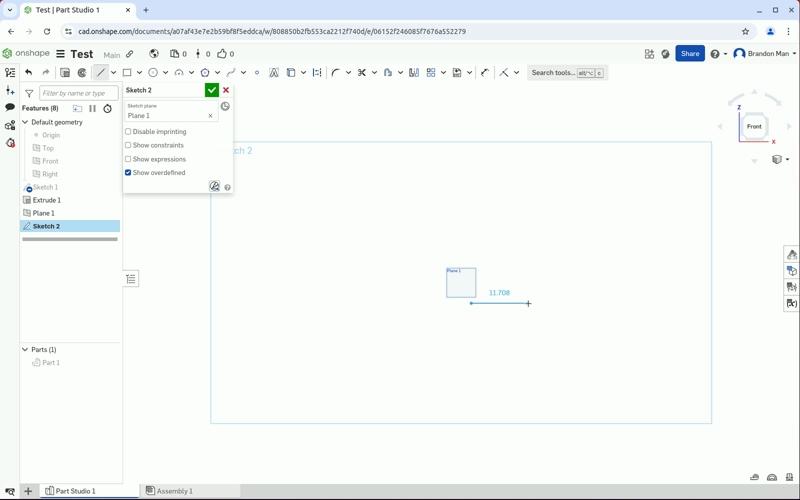
key_up(shift)
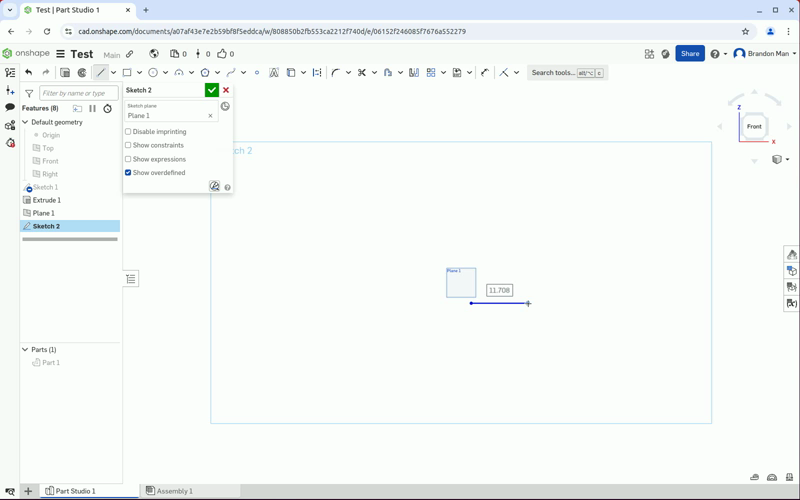
key_down(shift)
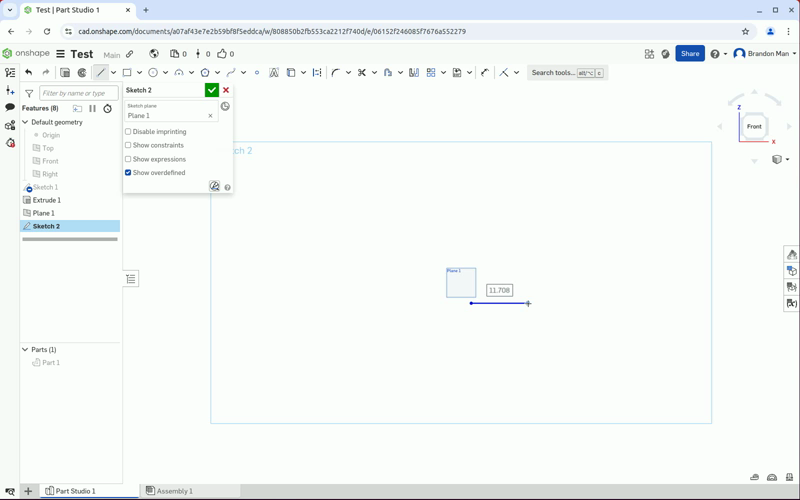
mouse_move(558, 303)
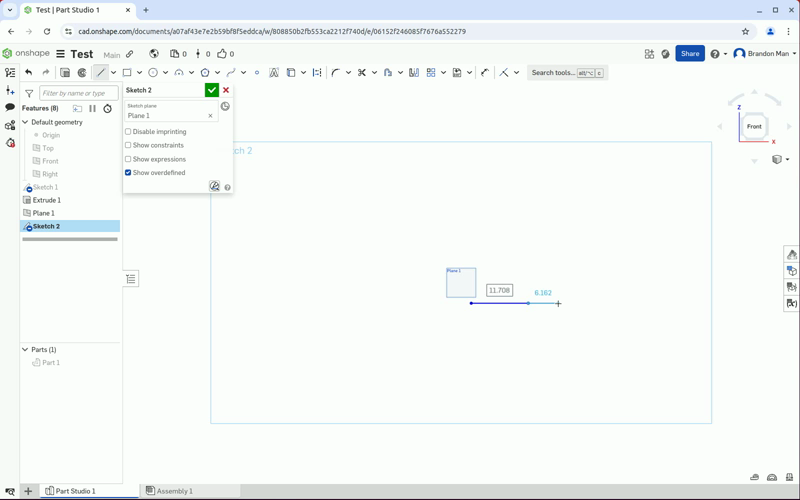
mouse_move(528, 246)
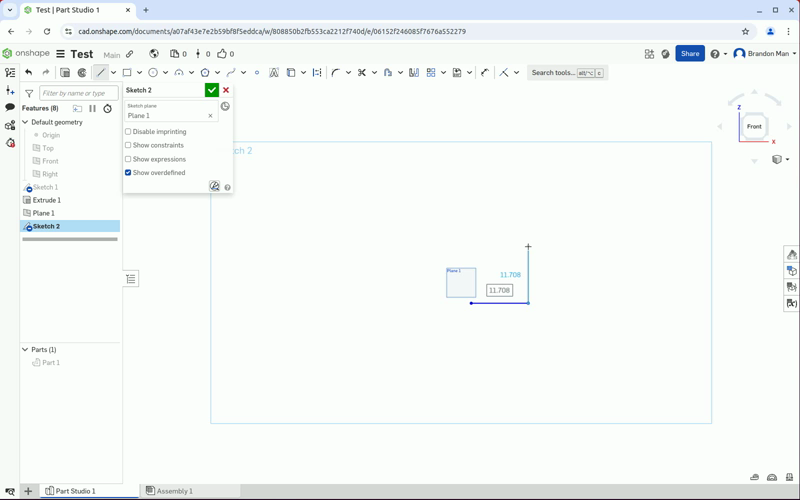
click(528, 246)
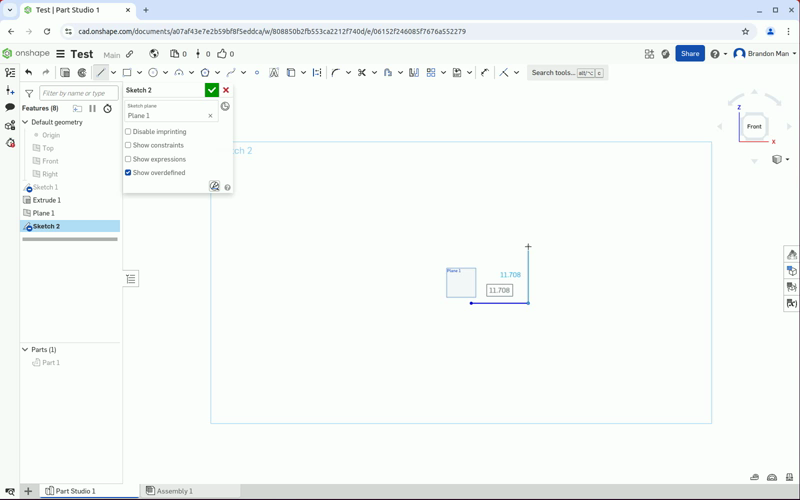
key_up(shift)
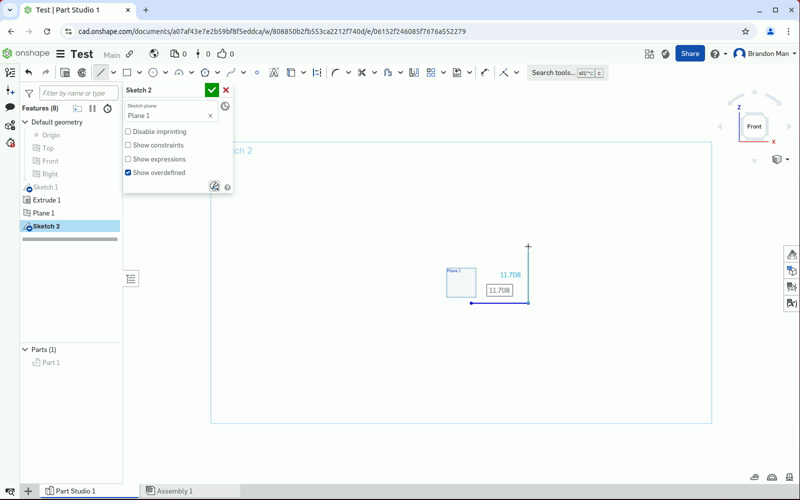
key_down(shift)
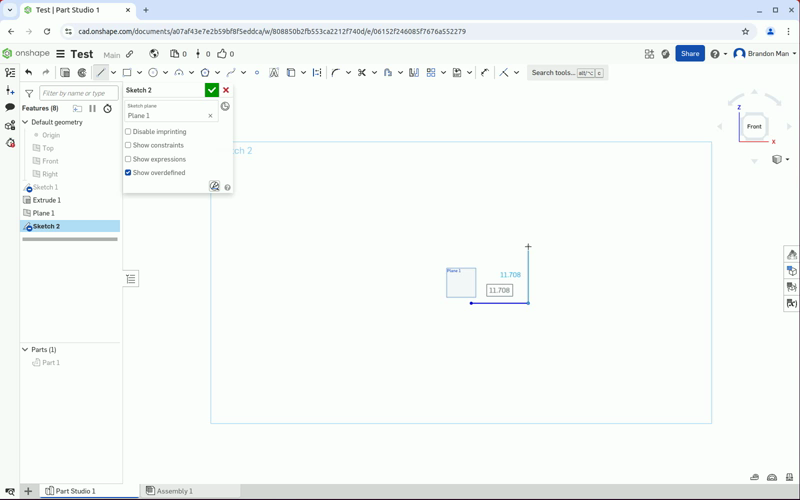
mouse_move(558, 246)
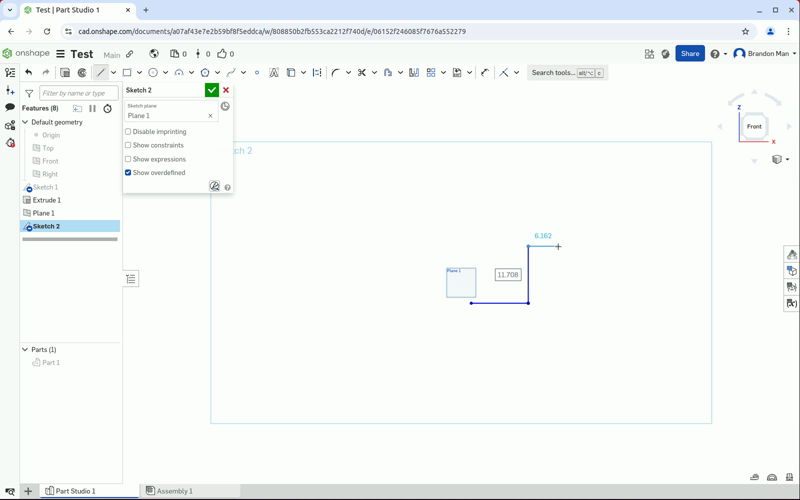
mouse_move(471, 246)
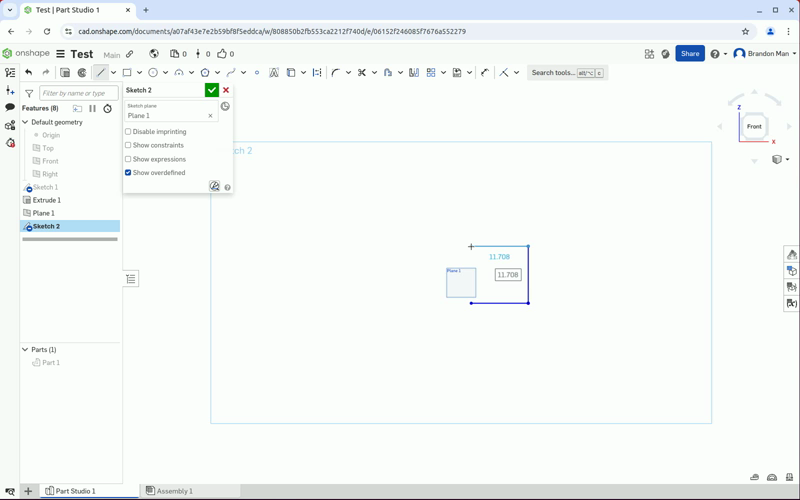
click(471, 246)
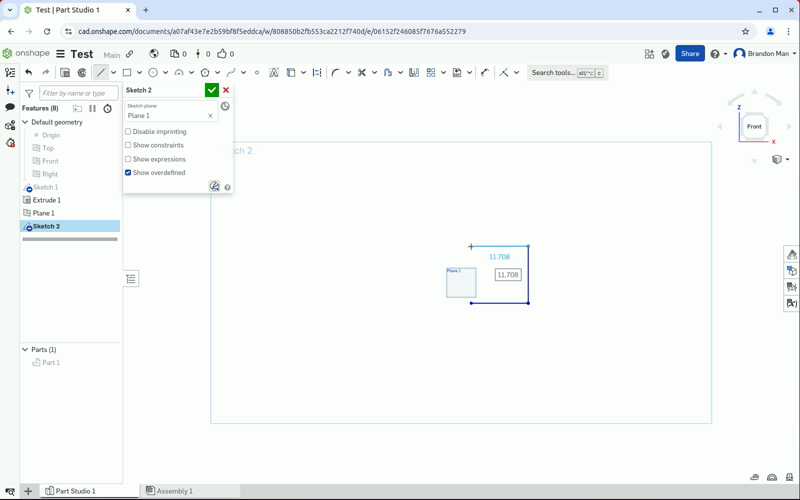
key_up(shift)
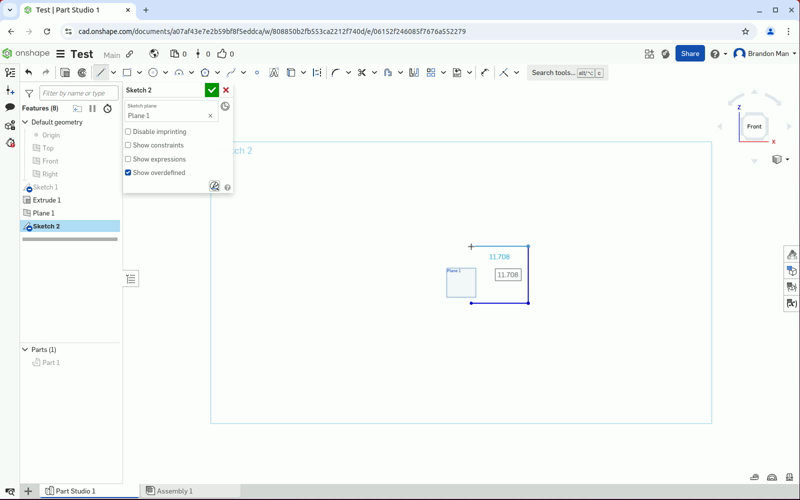
mouse_move(501, 246)
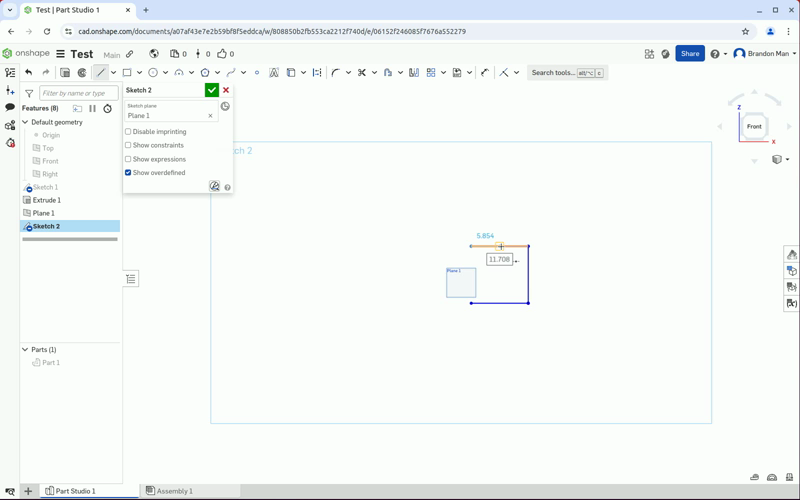
key_down(shift)
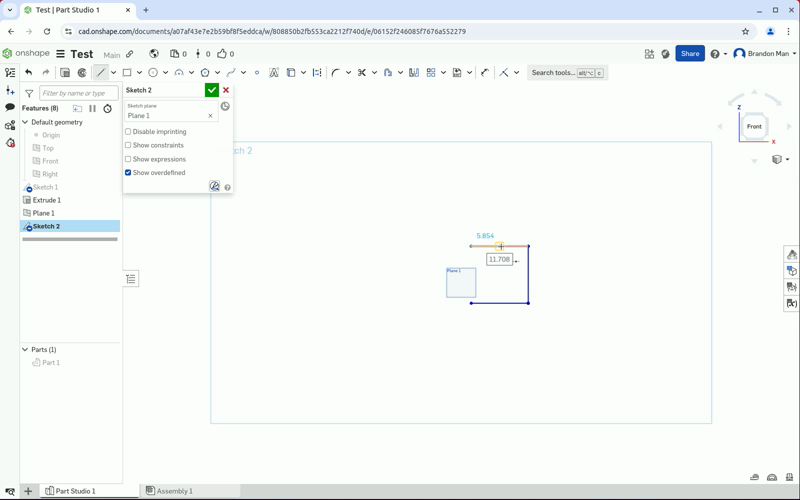
mouse_move(471, 303)
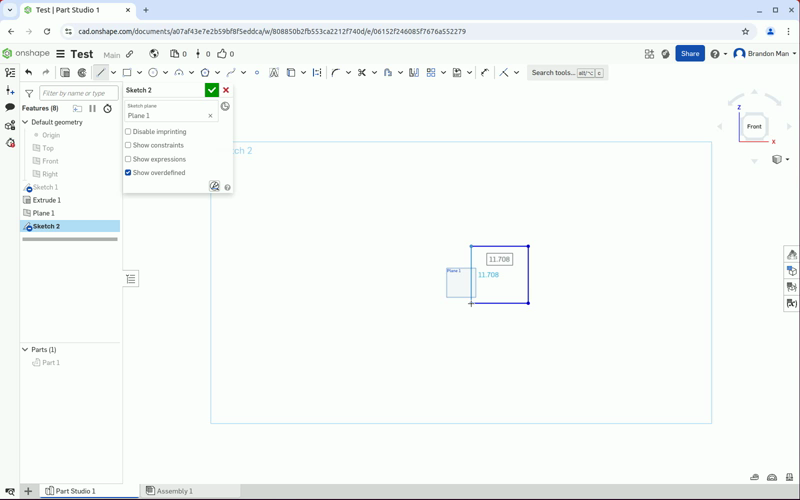
key_up(shift)
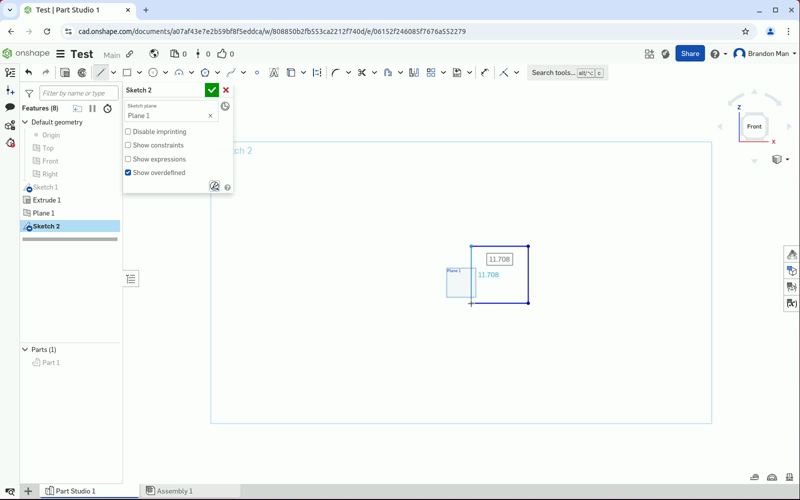
click(471, 303)
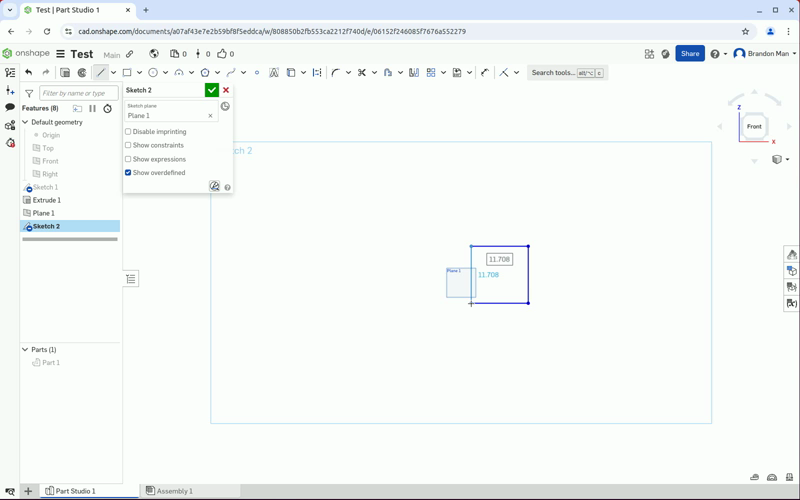
key(esc)
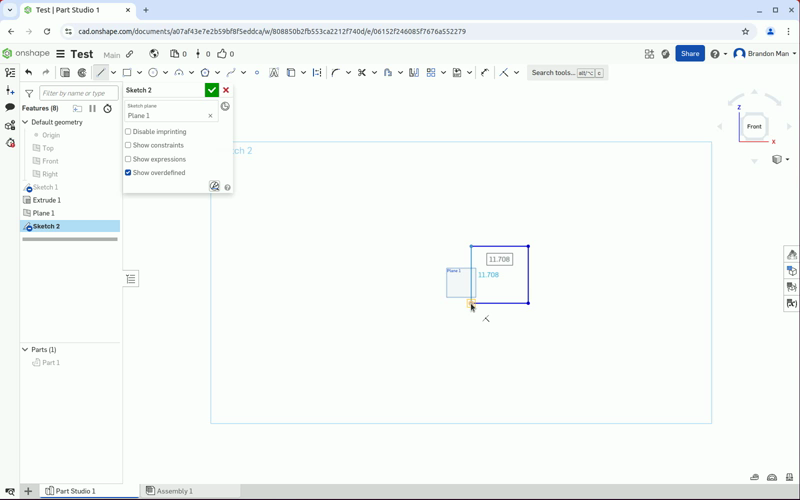
mouse_move(507, 266)
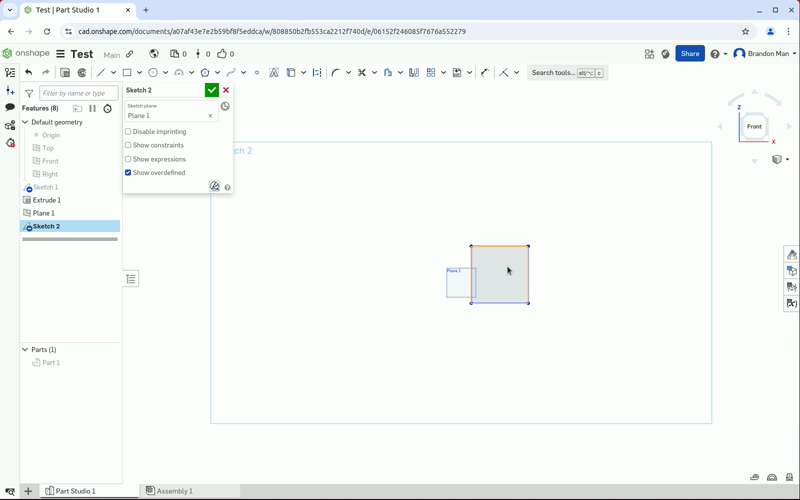
click(507, 266)
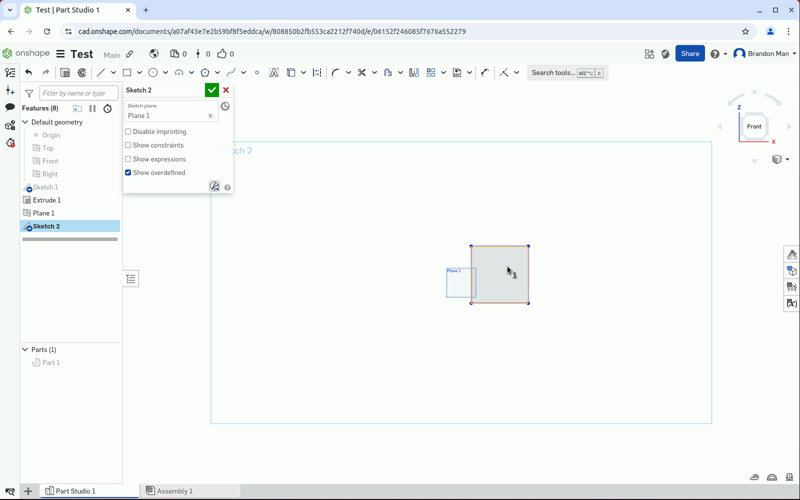
mouse_move(73, 352)
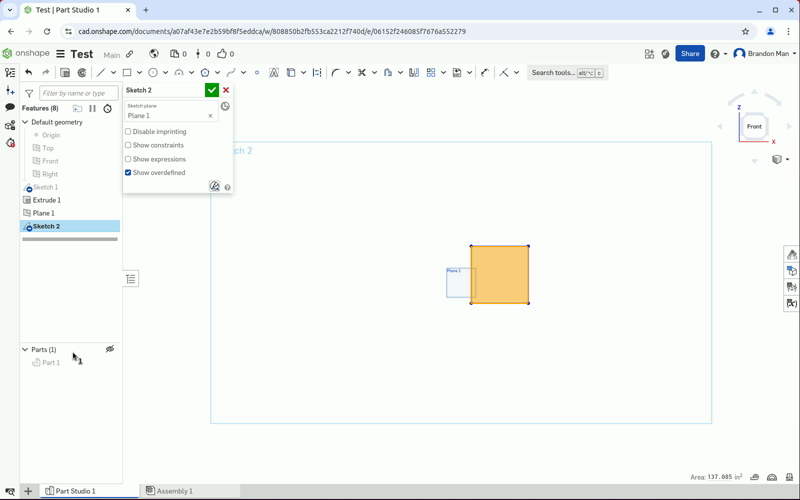
key(shift+y)
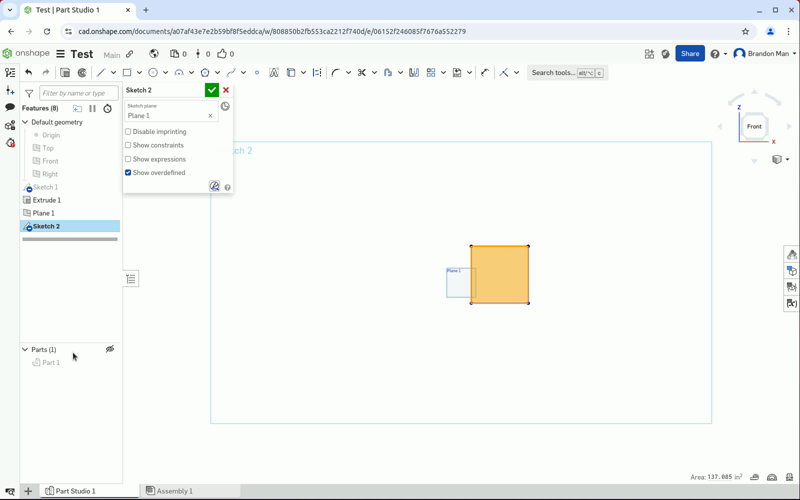
key(shift+e)
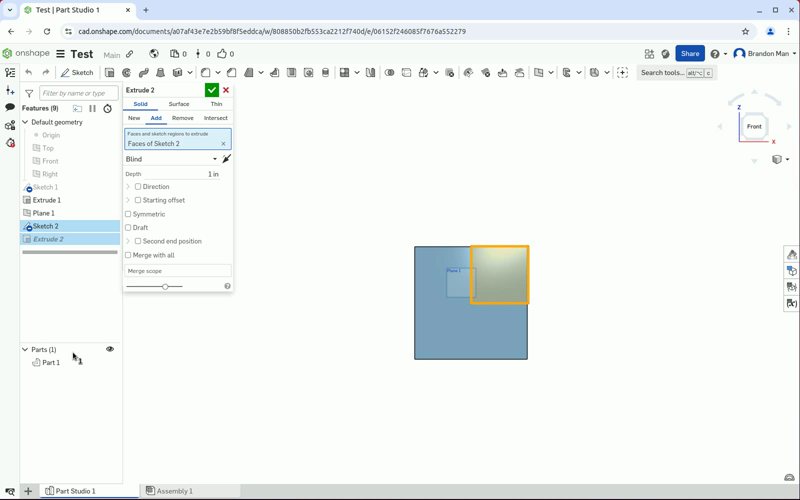
mouse_move(143, 106)
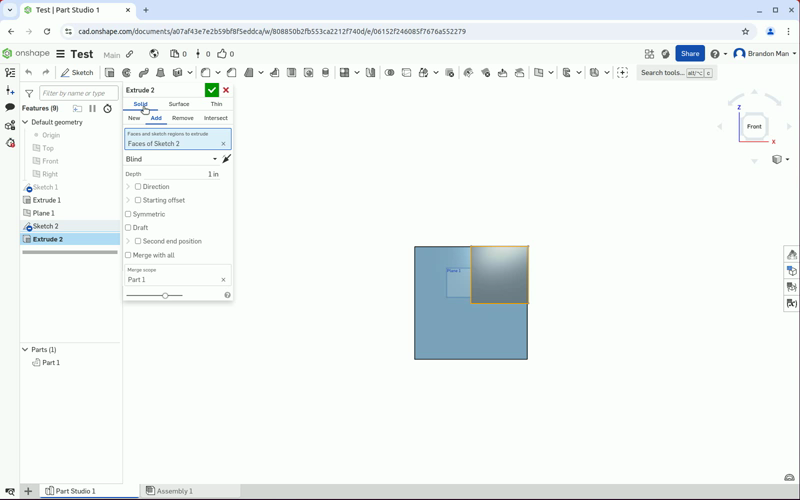
click(143, 106)
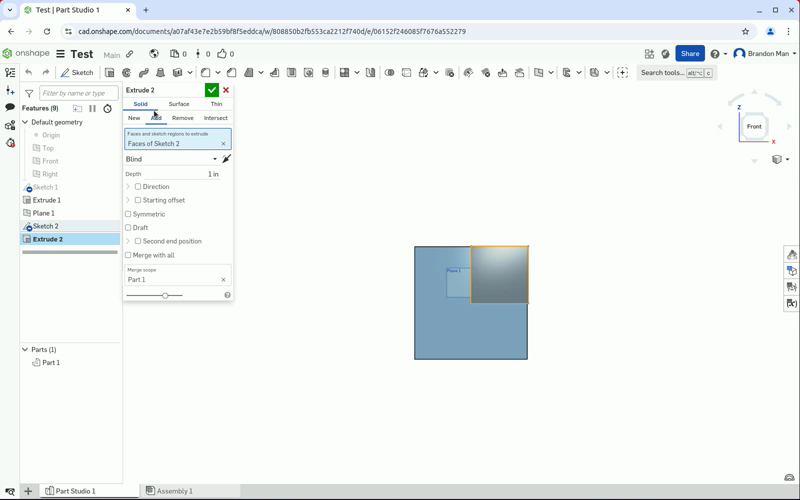
mouse_move(186, 120)
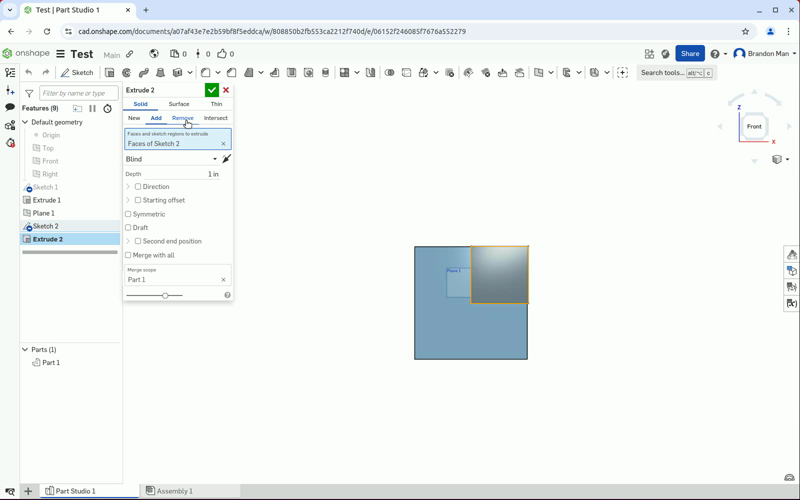
click(186, 120)
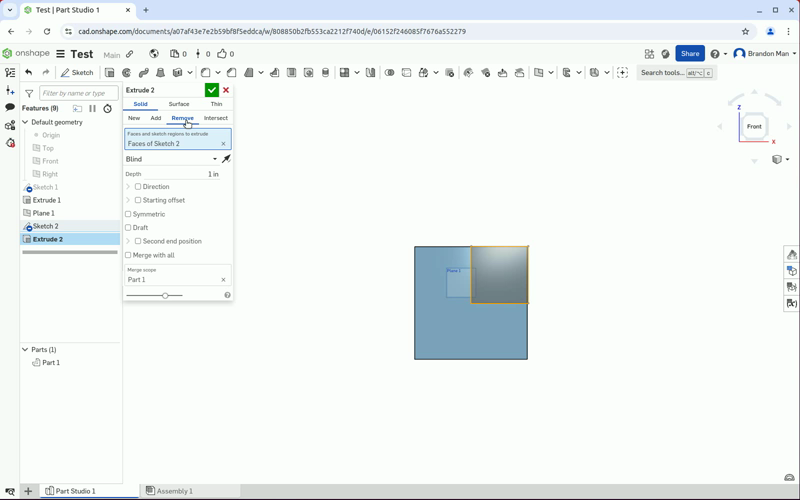
key(tab, 4)
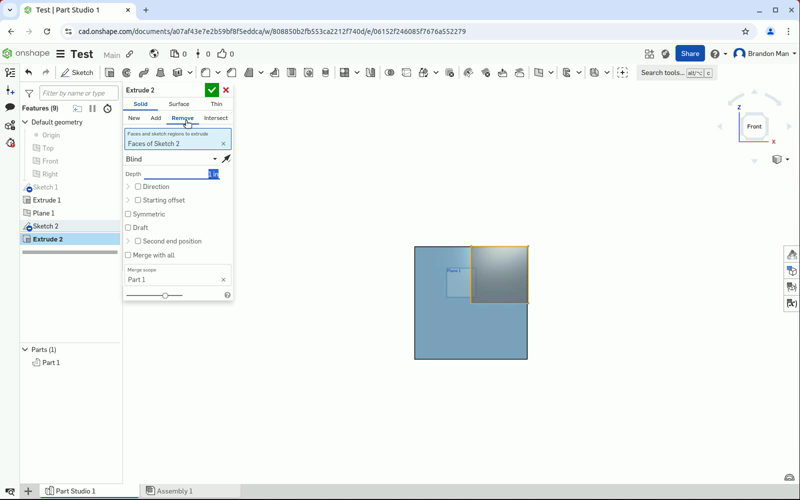
text(11.554)
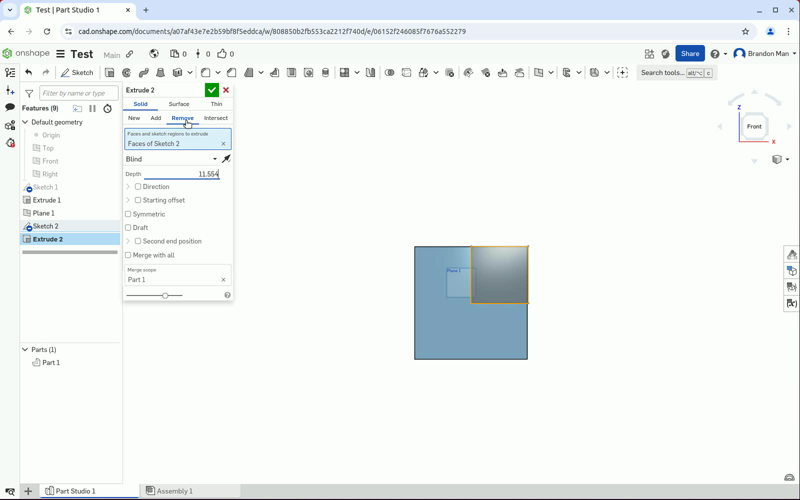
key(tab, 6)
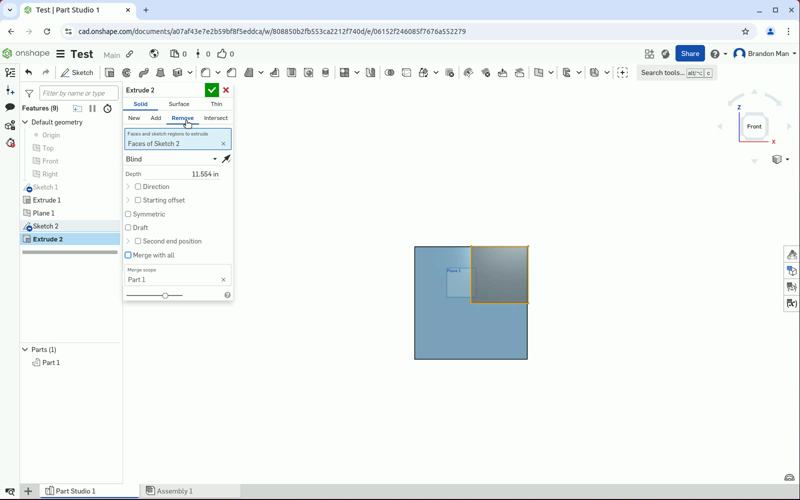
key(space)
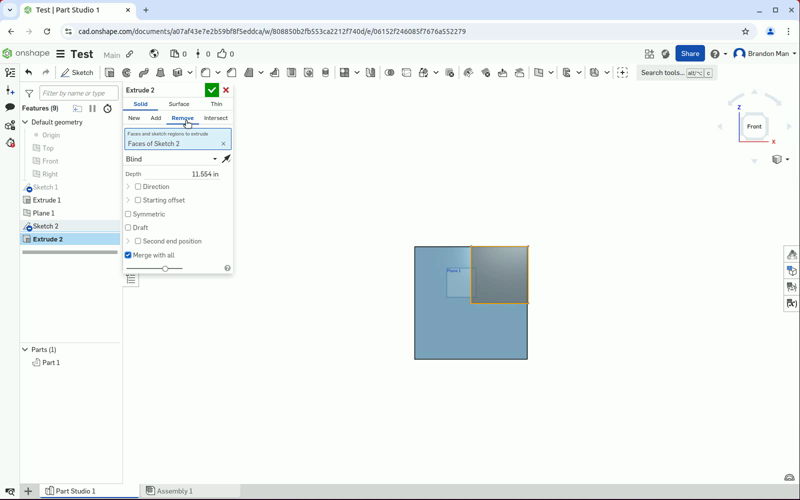
key(enter)
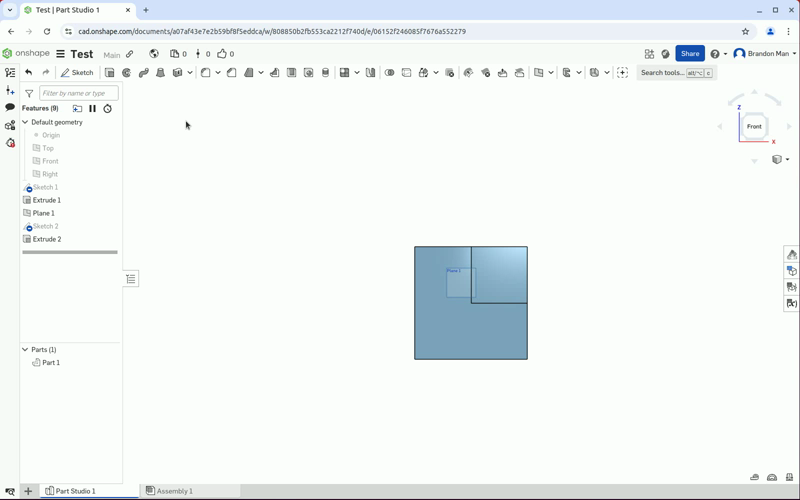
key(shift+h)
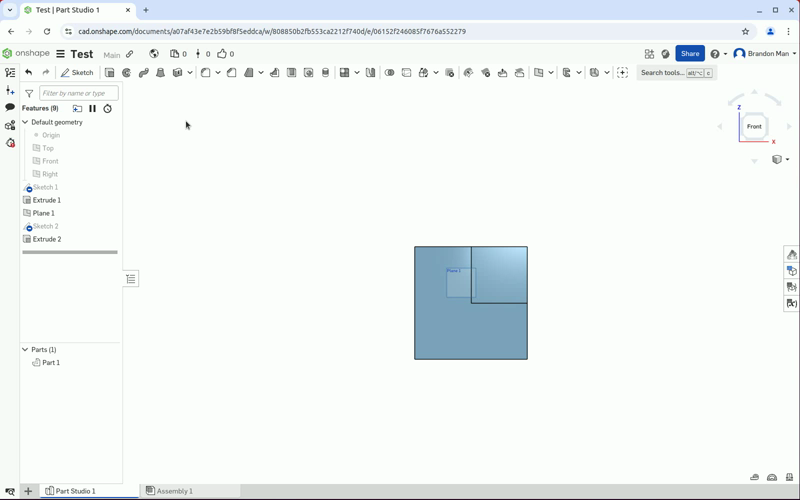
key(shift+h)
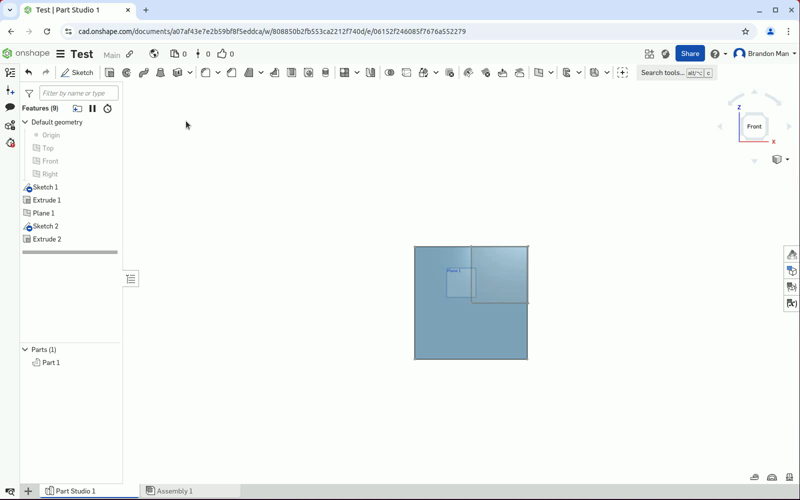
key(shift+7)
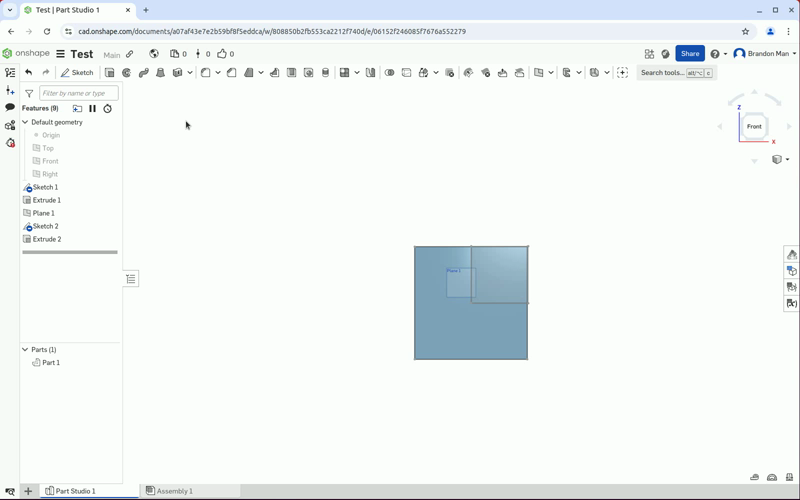
key(left, 2)
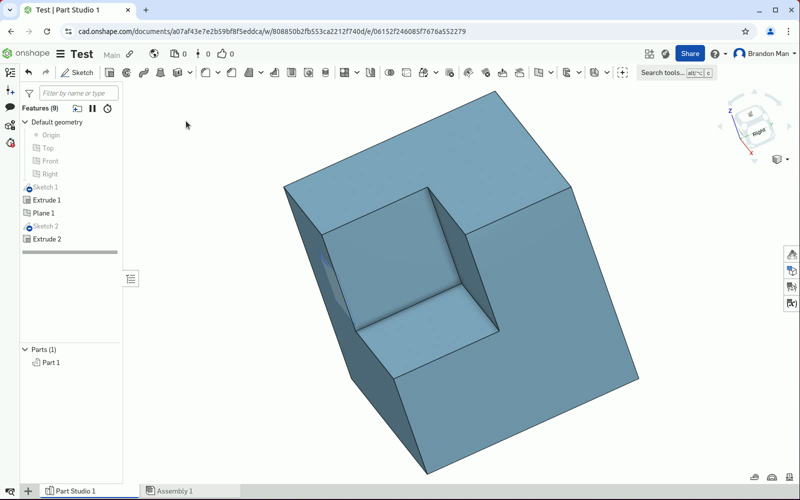
key(down, 2)
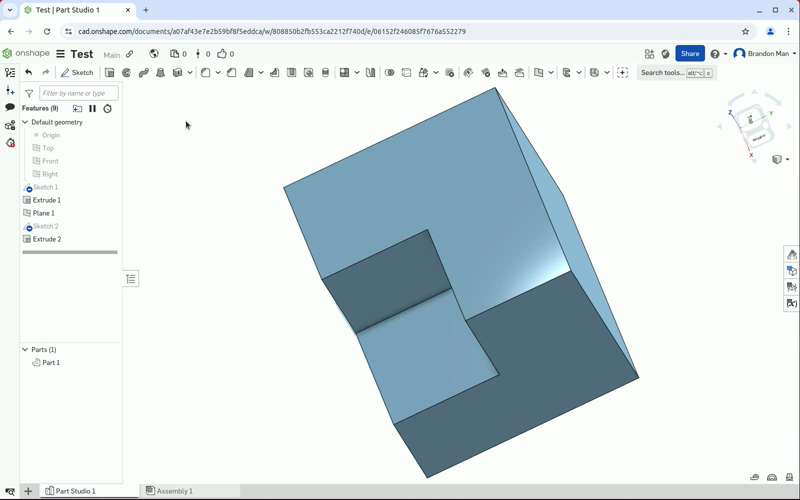
key(up, 2)
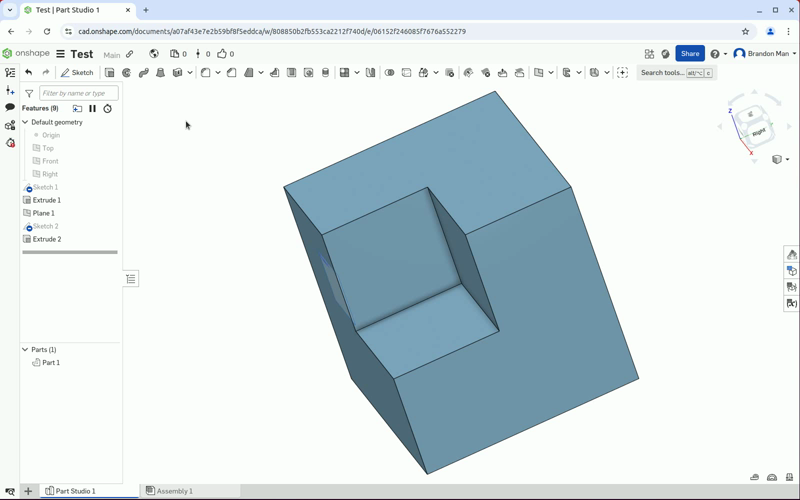
key(right, 2)
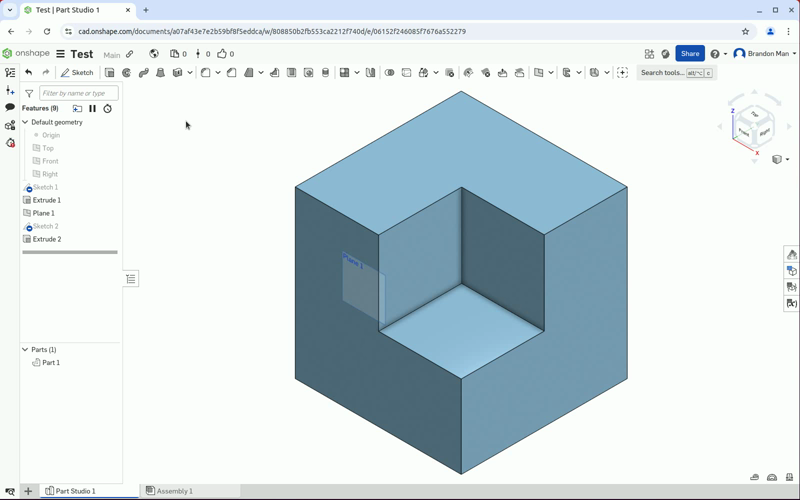
mouse_move(73, 189)
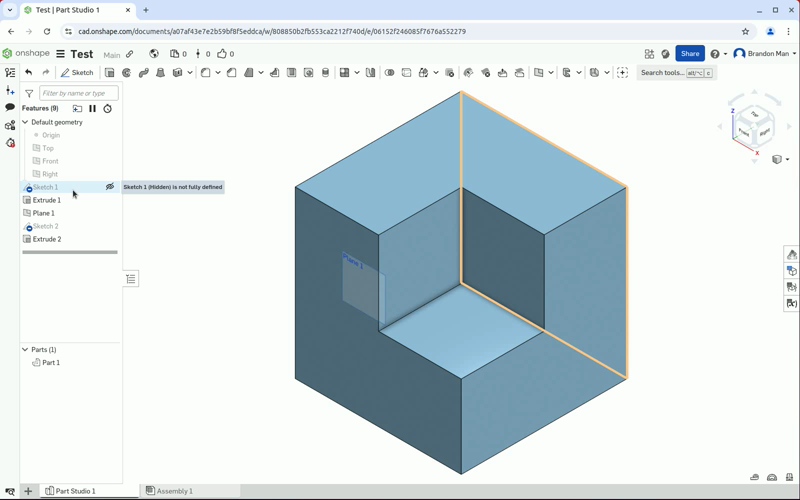
click(73, 189)